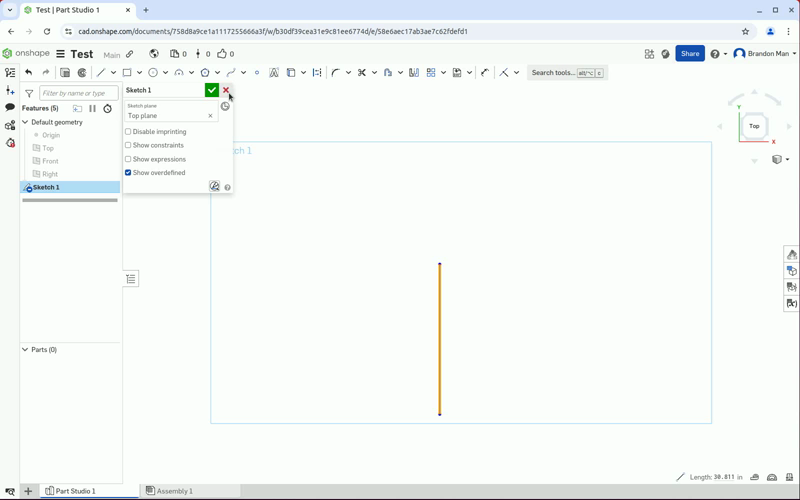
key(shift+h)
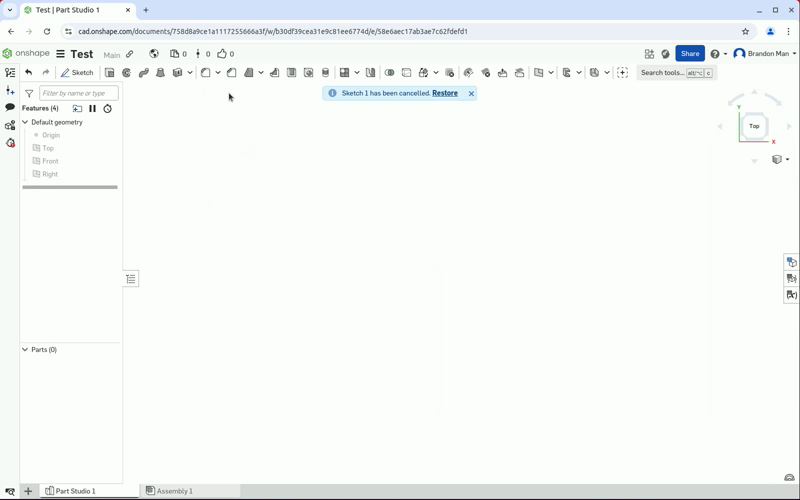
mouse_move(73, 352)
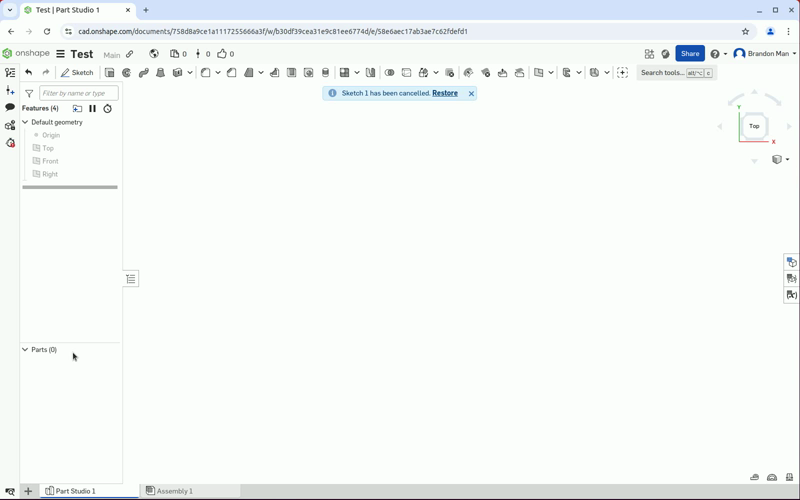
key(y)
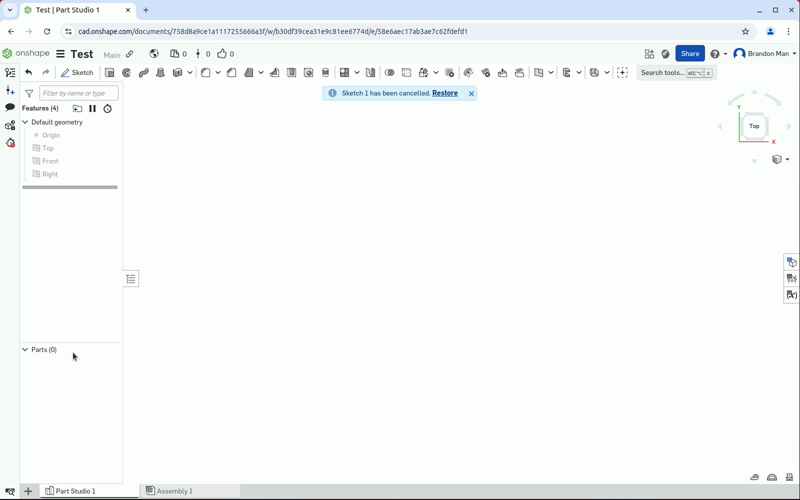
key(shift+p)
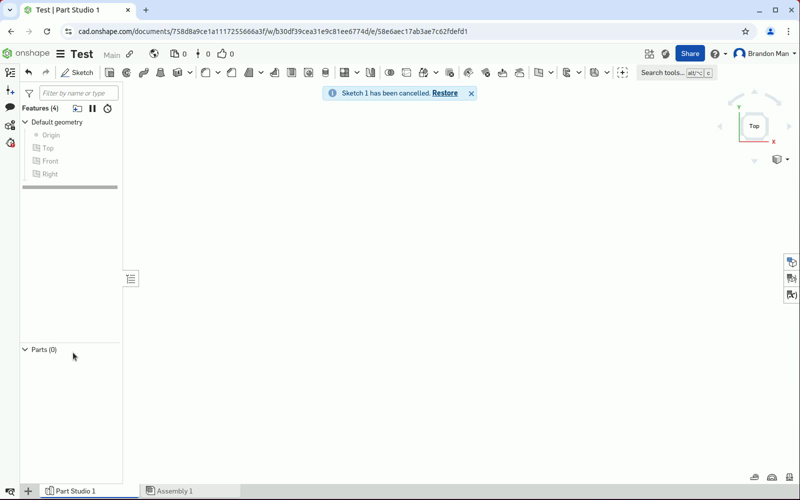
key(space)
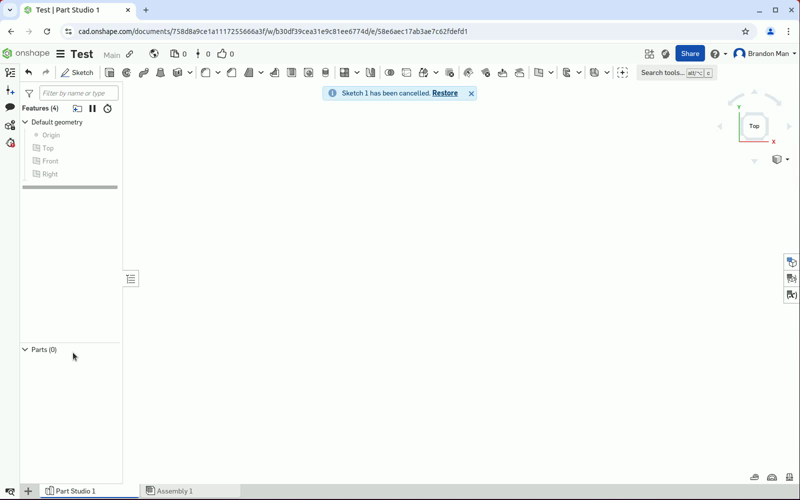
key_down(shift)
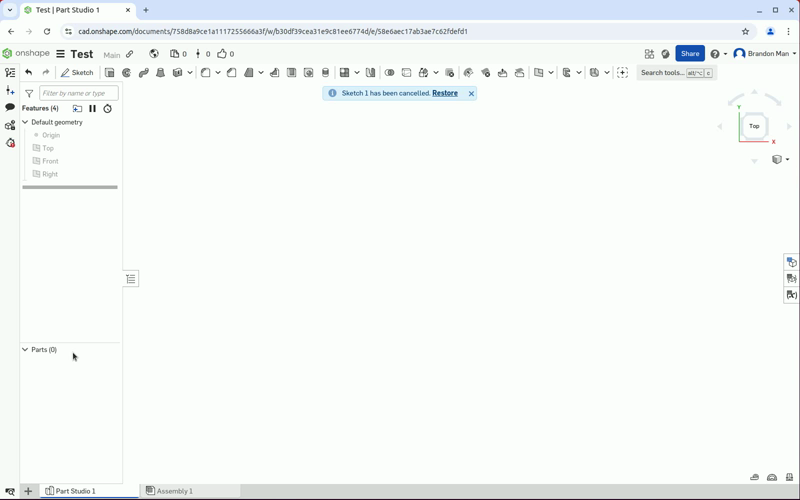
key(up)
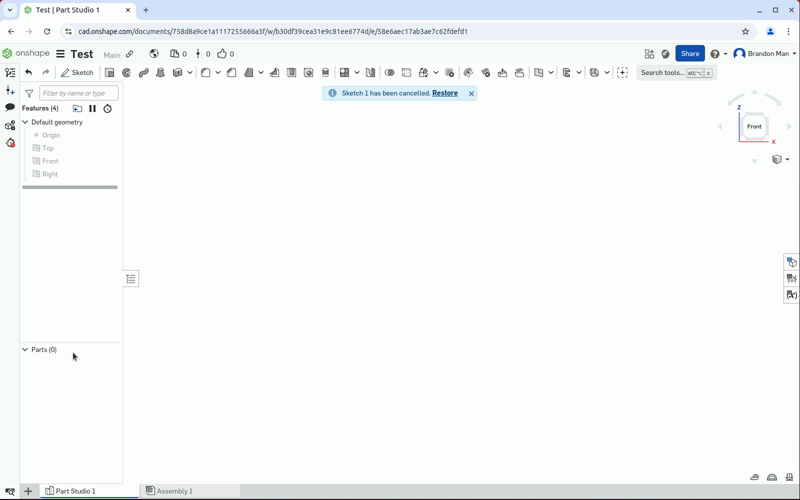
key_up(shift)
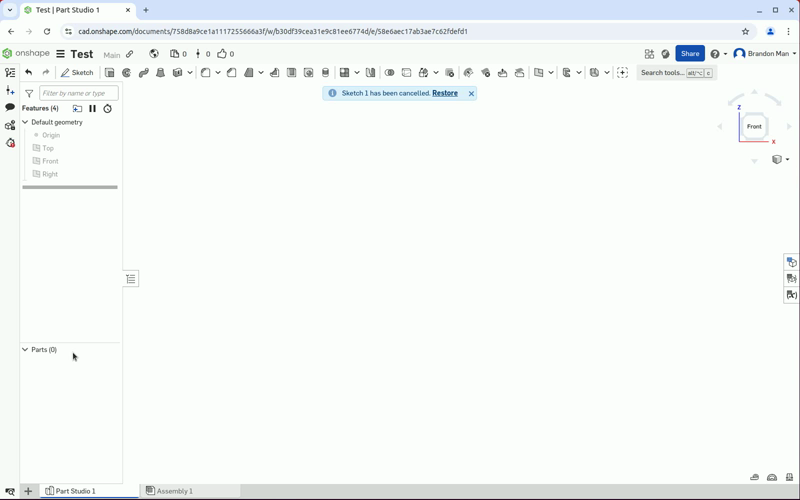
key(space)
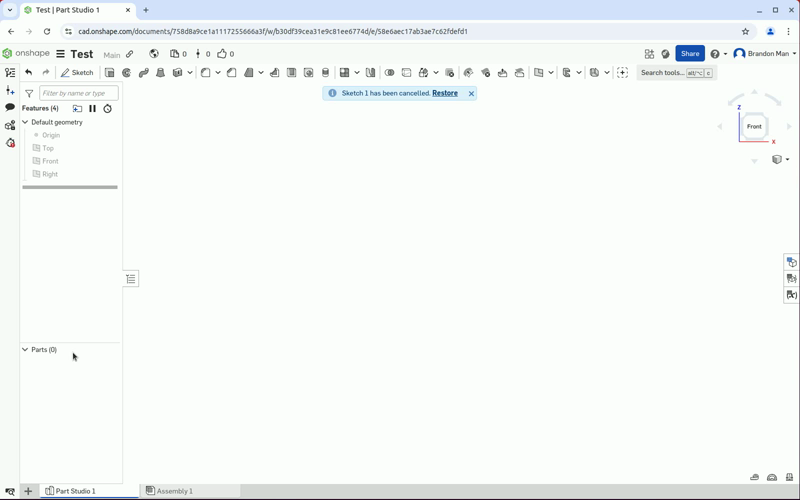
key_down(shift)
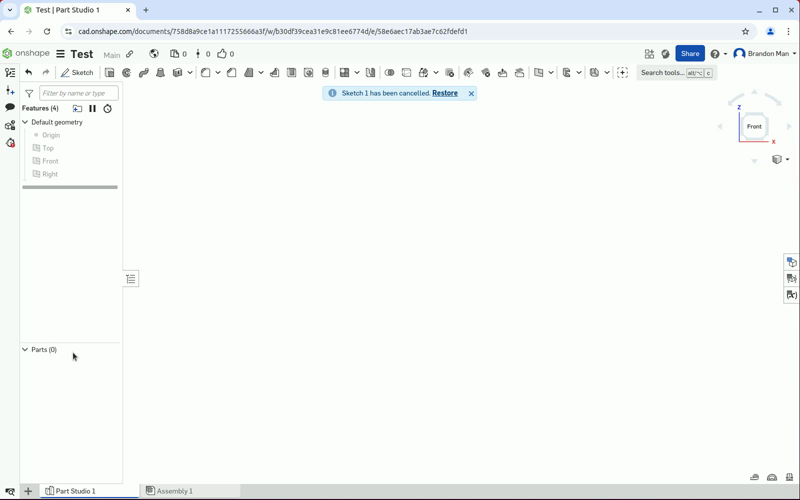
key(left)
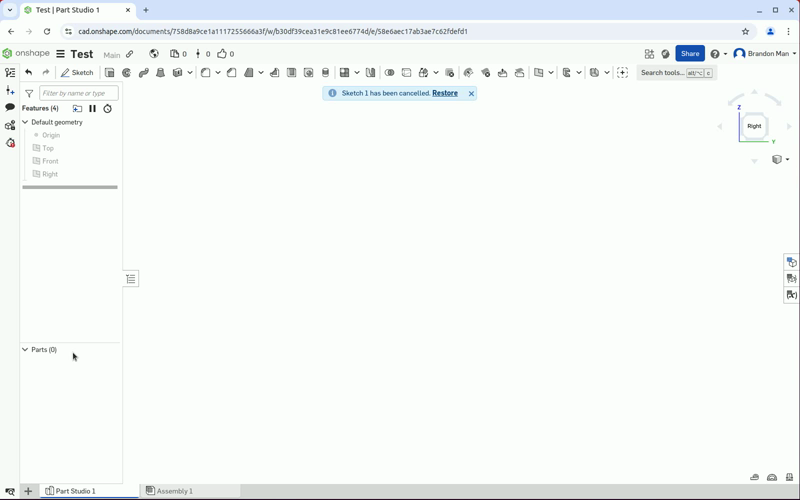
key_up(shift)
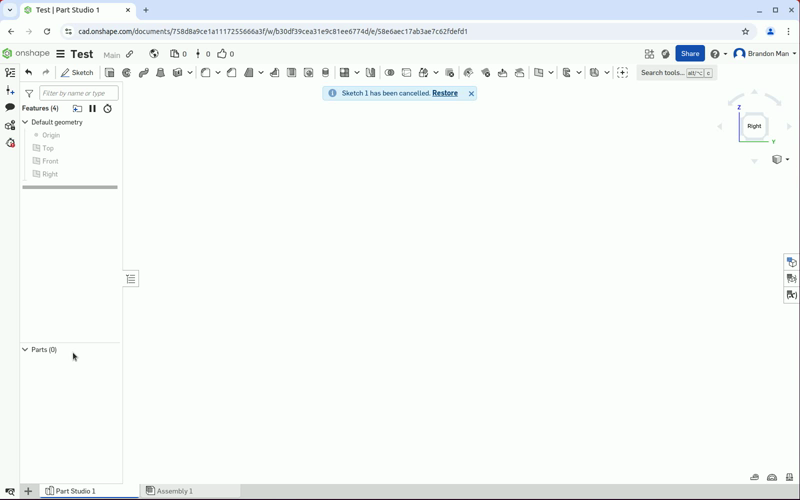
mouse_move(73, 352)
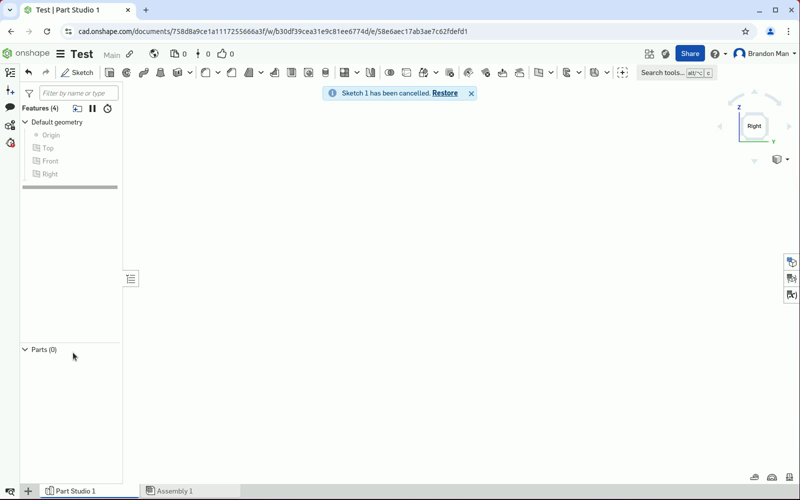
key(shift+y)
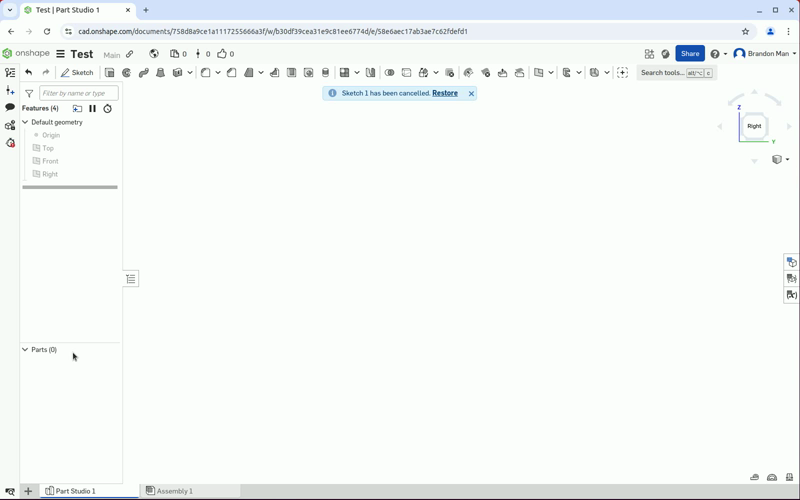
key(shift+s)
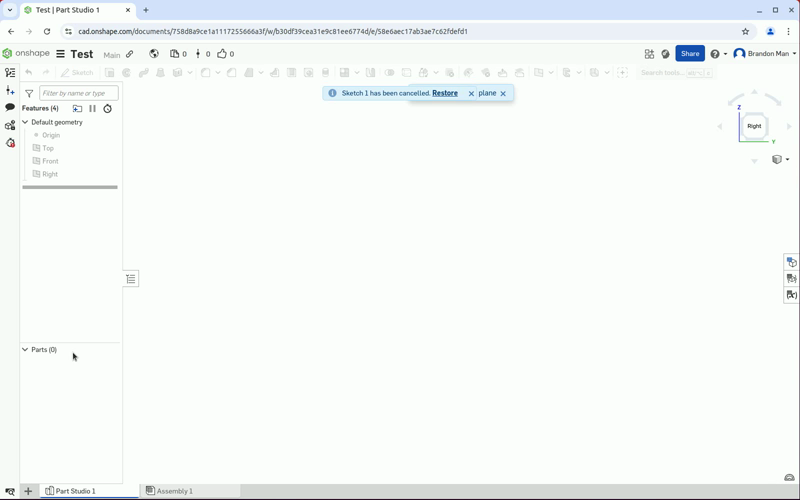
mouse_move(73, 176)
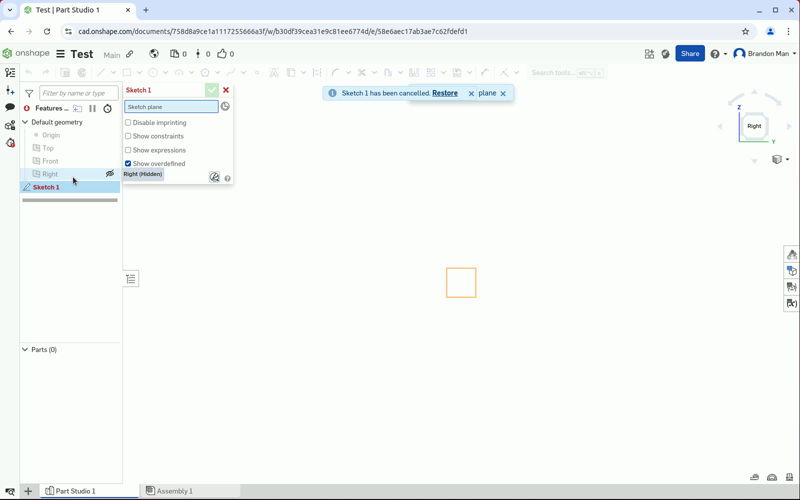
click(73, 176)
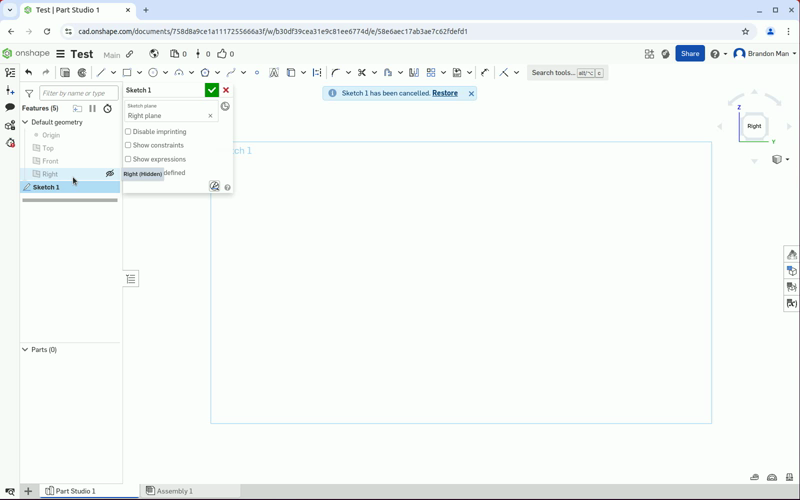
mouse_move(73, 352)
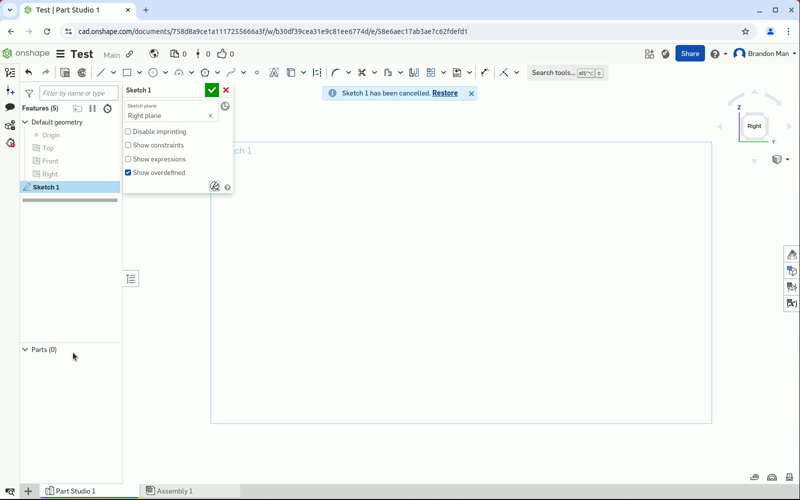
key(y)
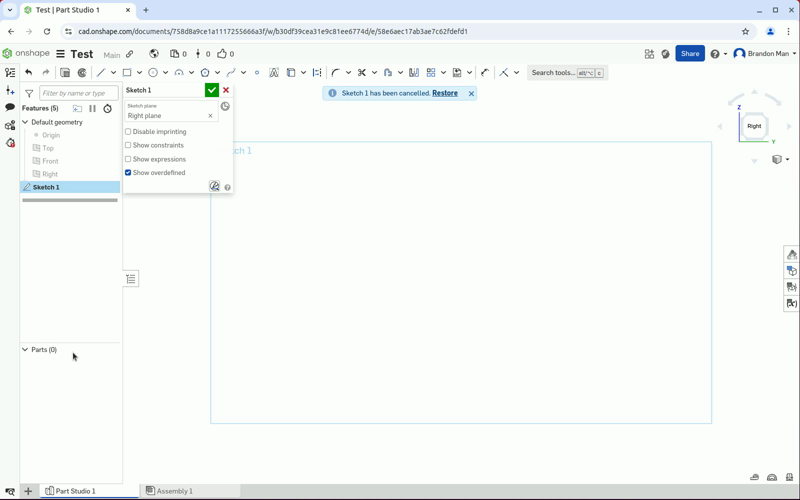
key(l)
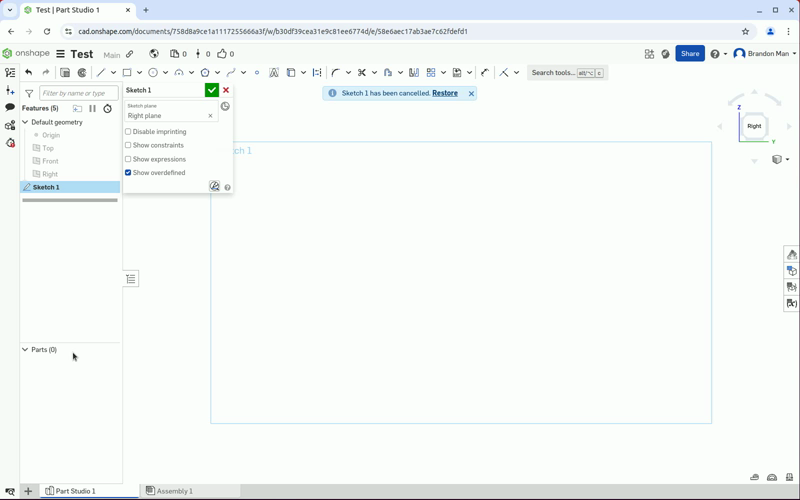
key_down(shift)
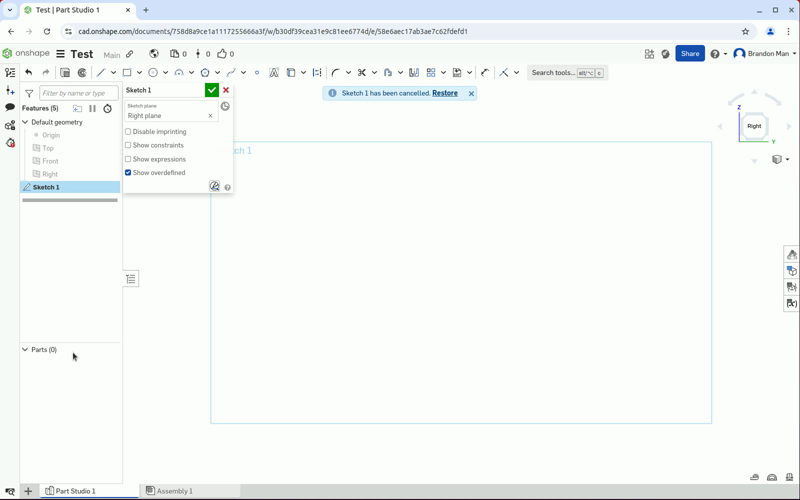
mouse_move(454, 288)
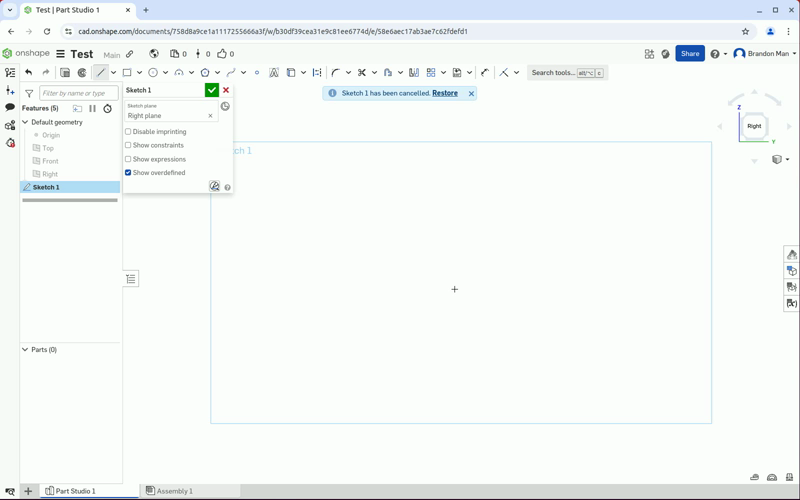
click(454, 288)
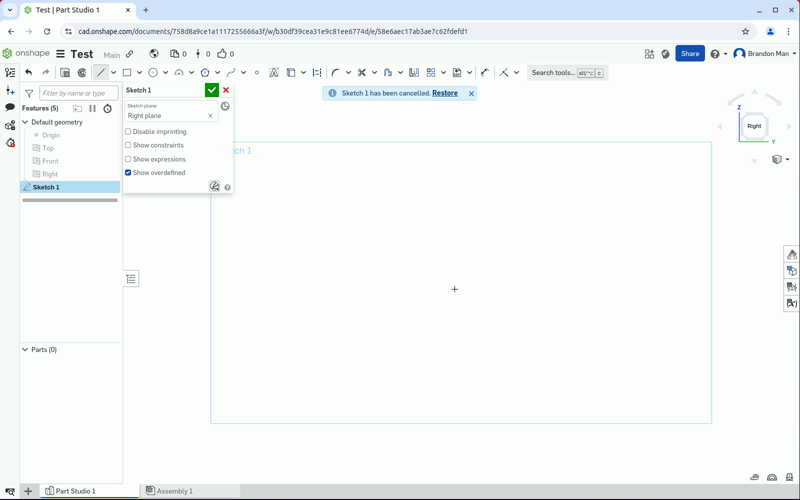
key_up(shift)
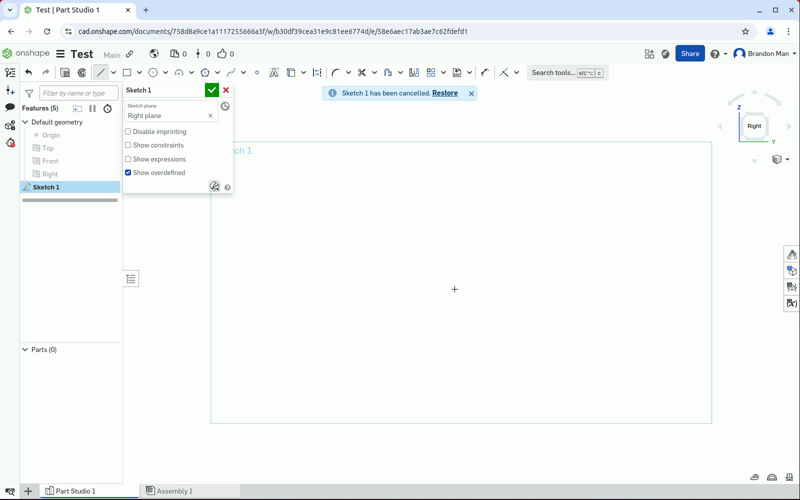
key_down(shift)
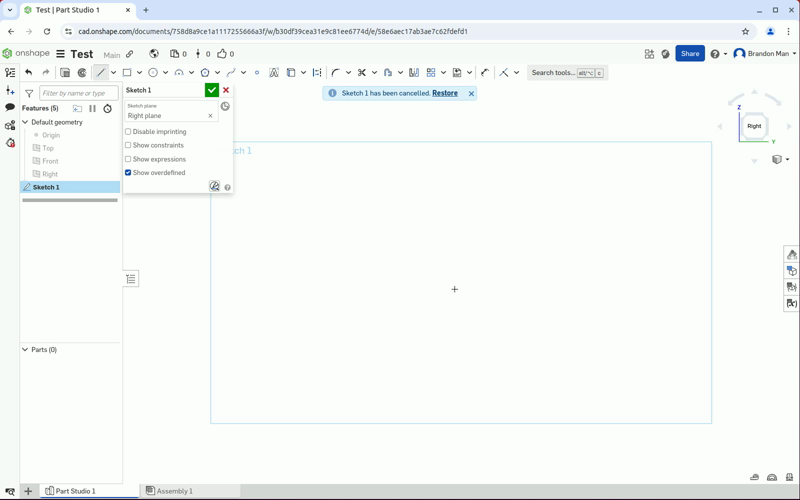
mouse_move(484, 288)
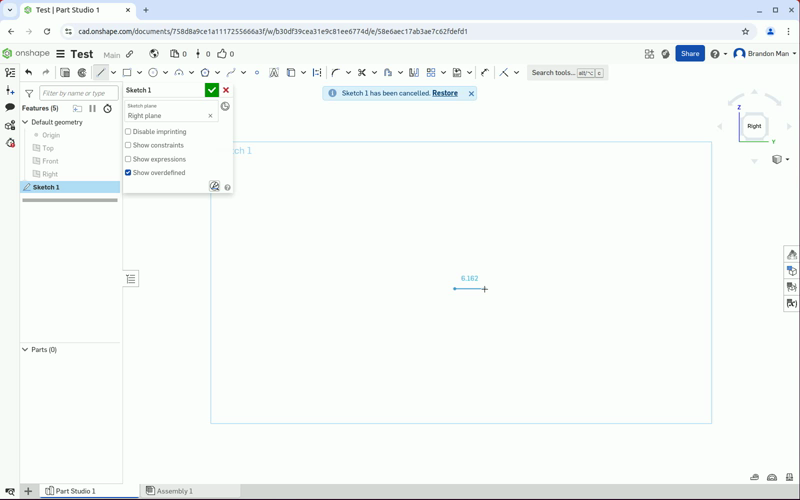
mouse_move(467, 288)
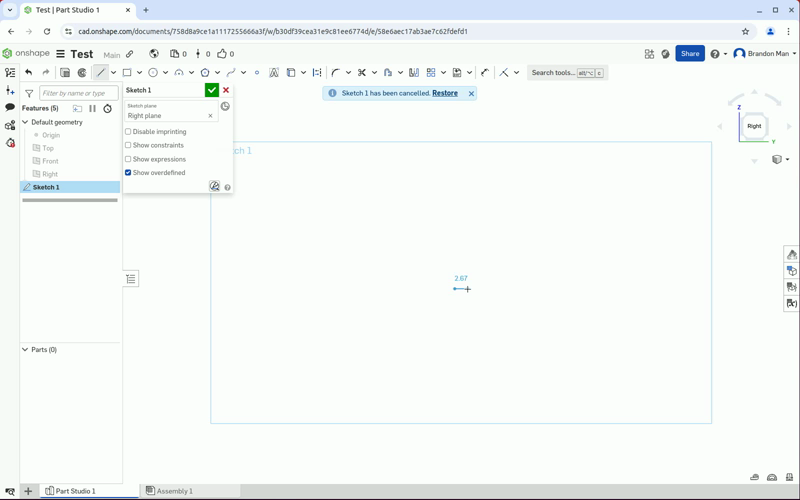
click(467, 288)
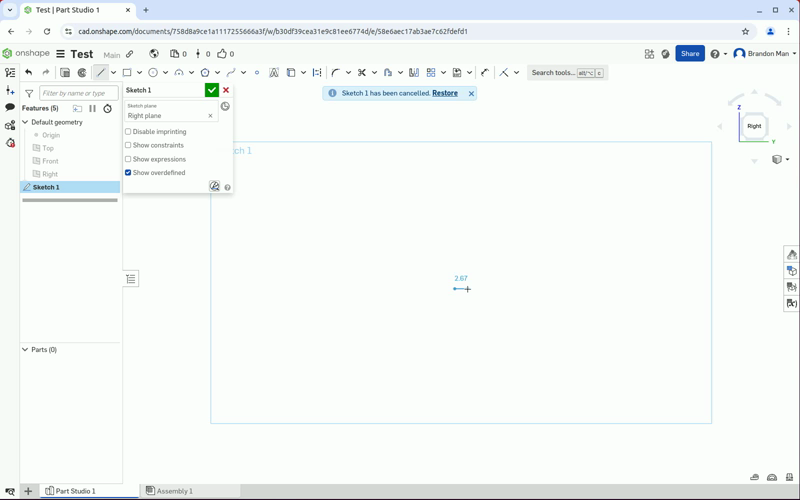
key_up(shift)
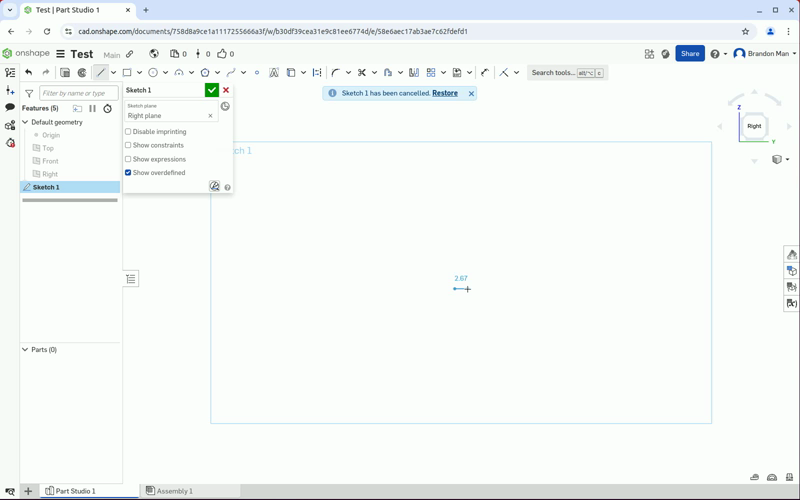
key_down(shift)
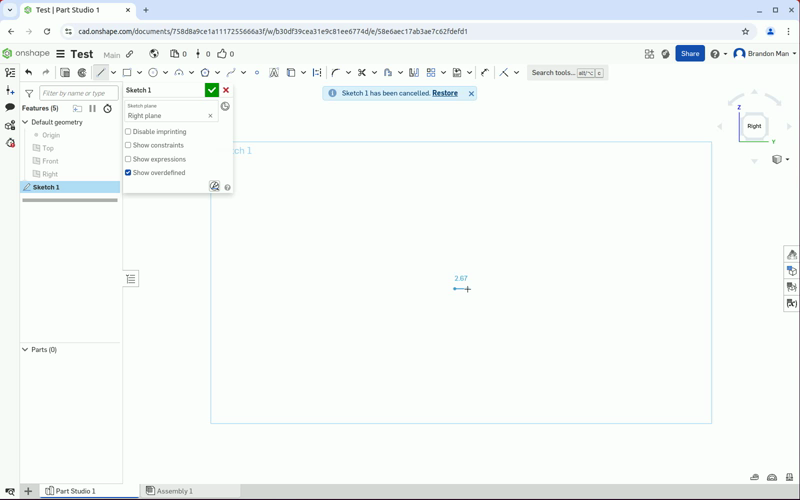
mouse_move(497, 288)
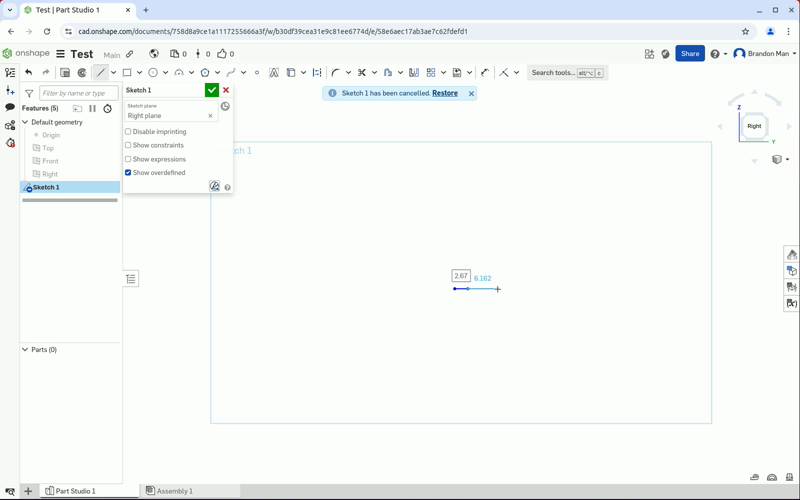
mouse_move(467, 276)
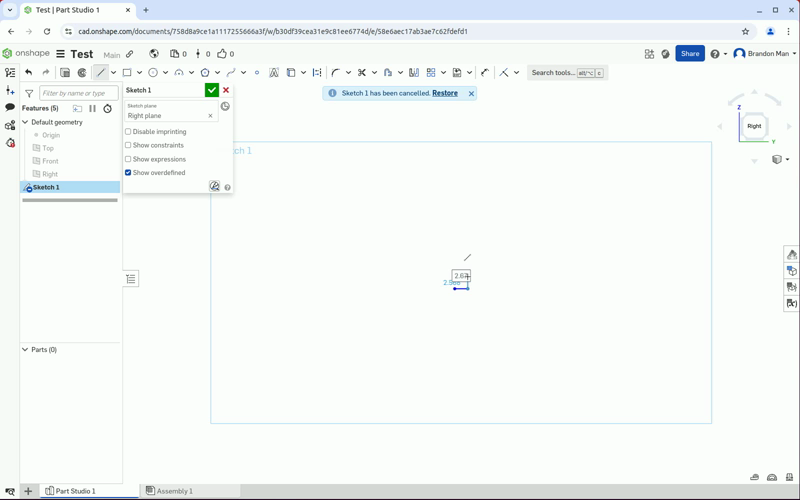
click(467, 276)
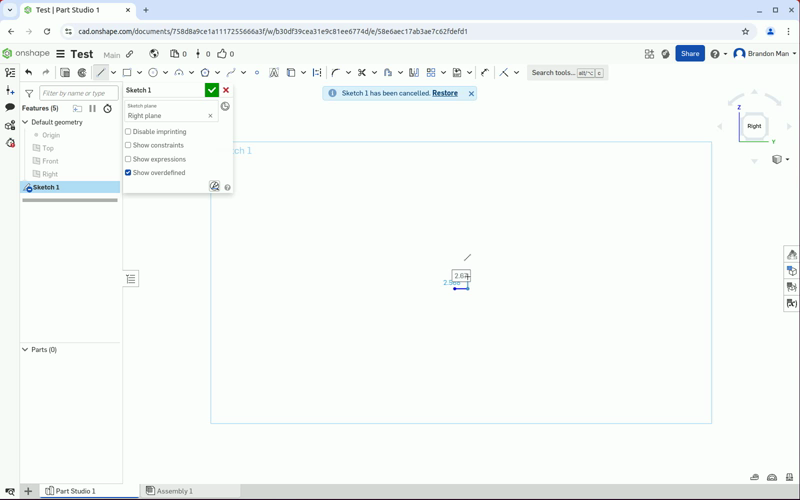
key_up(shift)
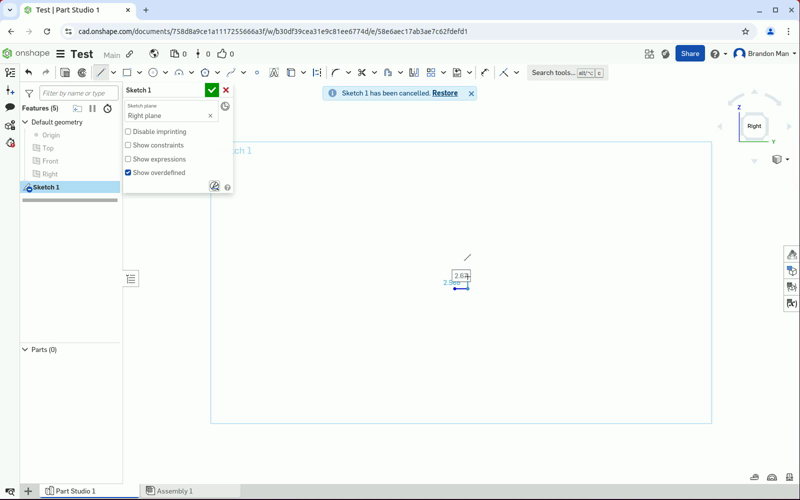
key_down(shift)
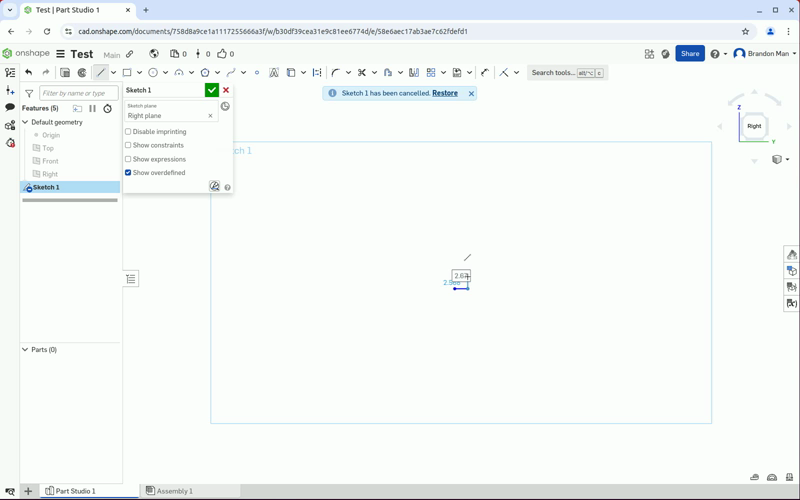
mouse_move(497, 276)
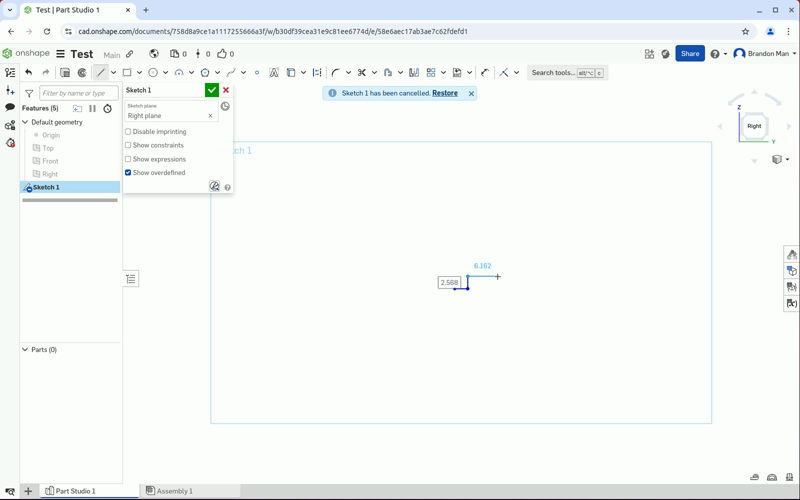
mouse_move(454, 276)
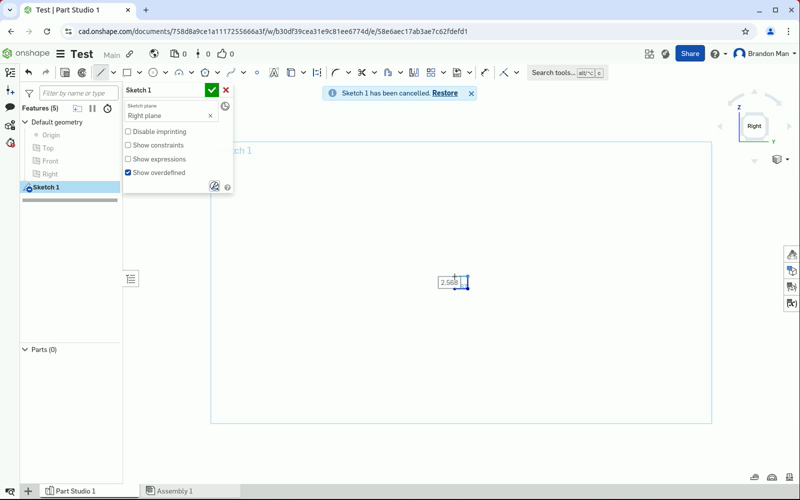
click(454, 276)
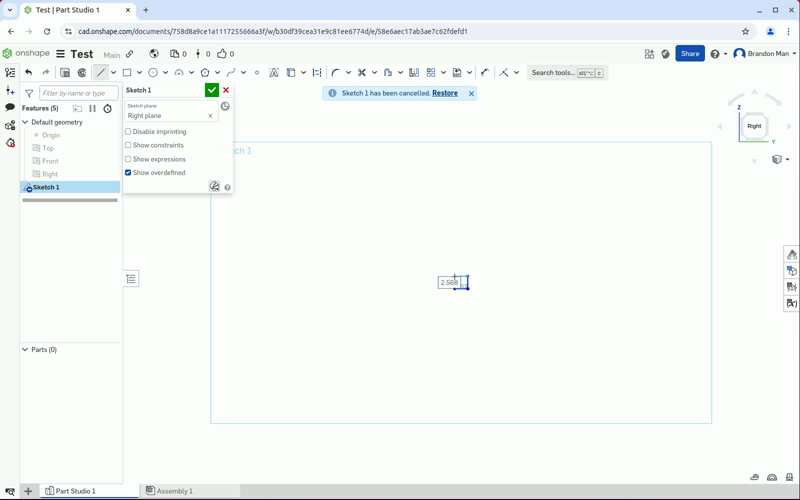
key_up(shift)
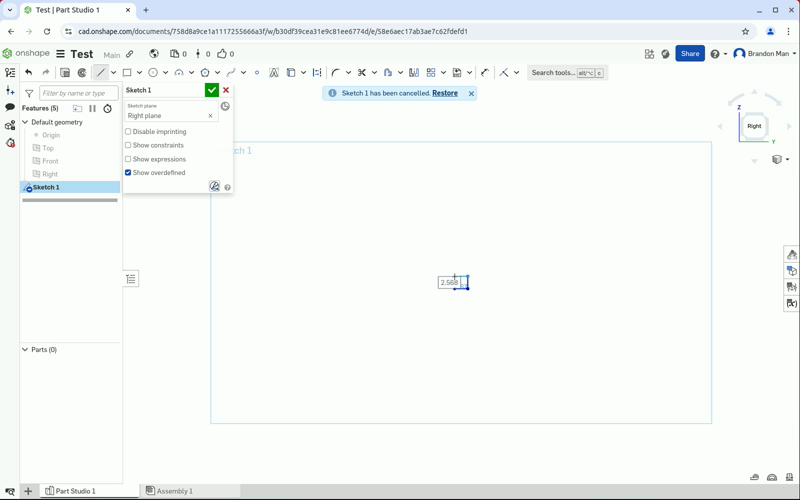
mouse_move(484, 276)
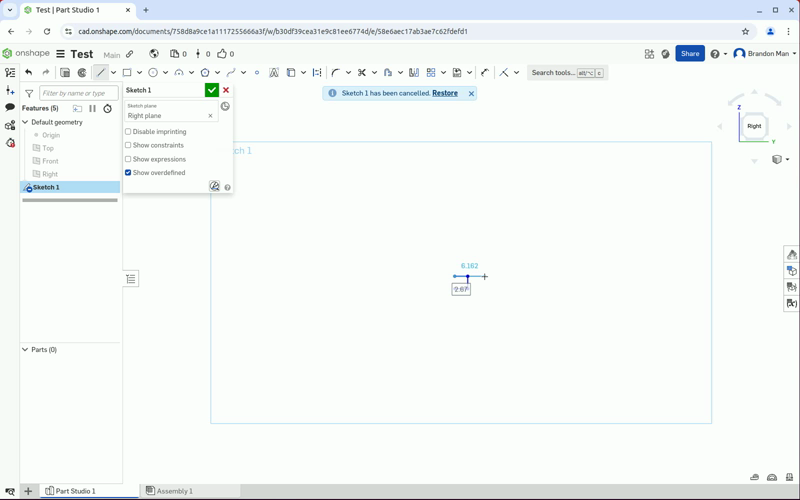
key_down(shift)
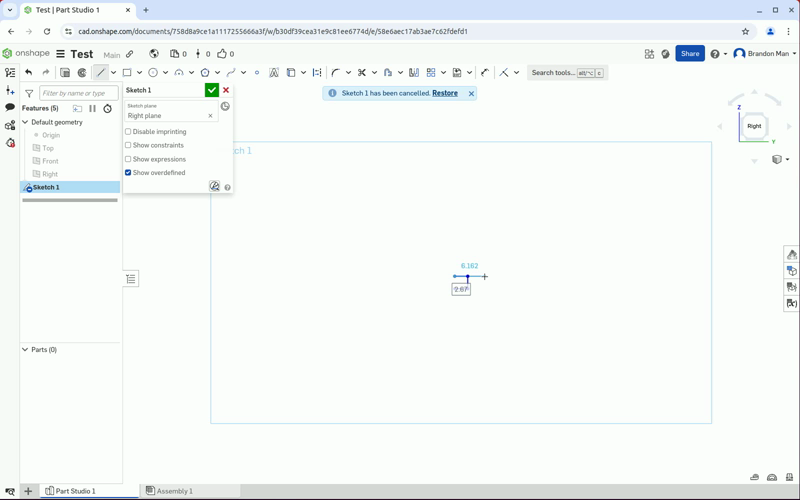
mouse_move(454, 288)
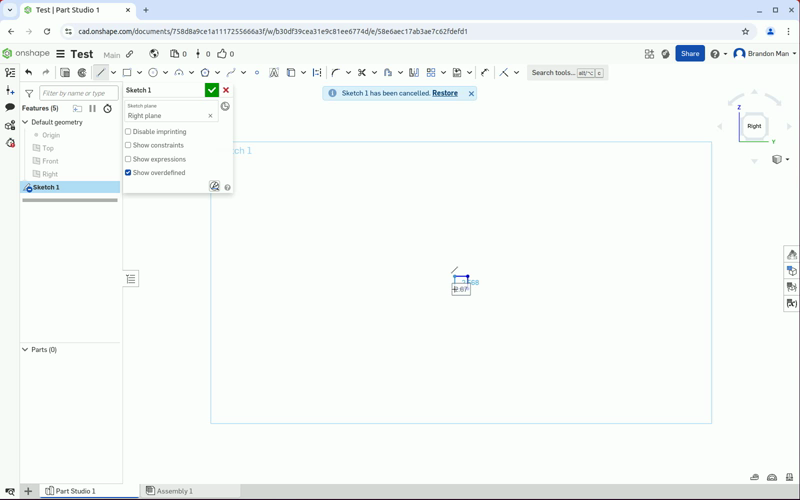
key_up(shift)
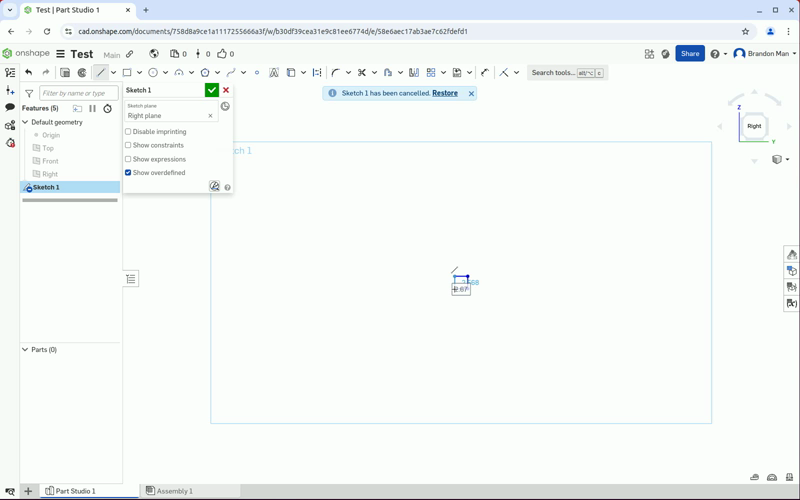
click(454, 288)
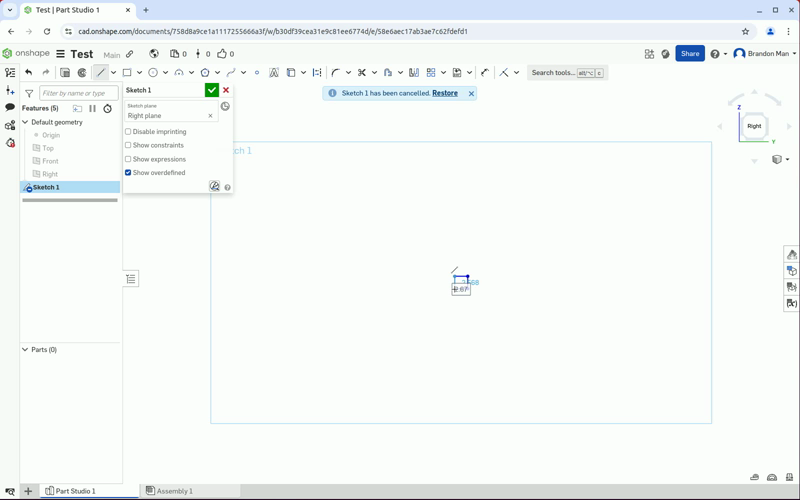
key(esc)
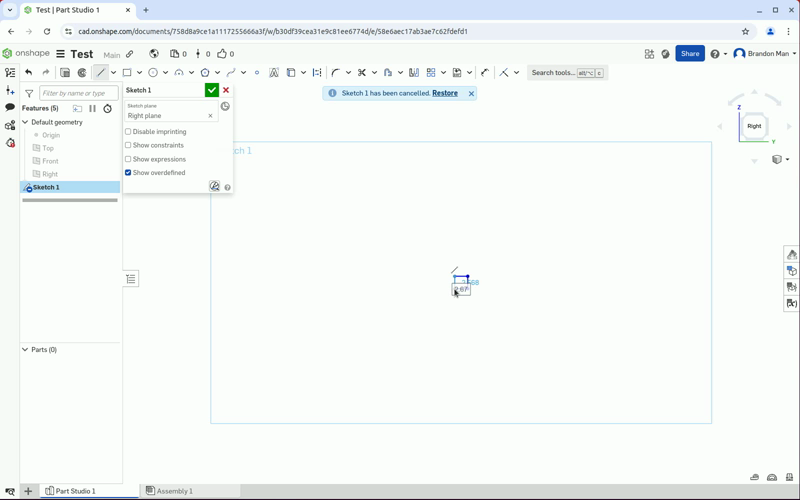
mouse_move(460, 283)
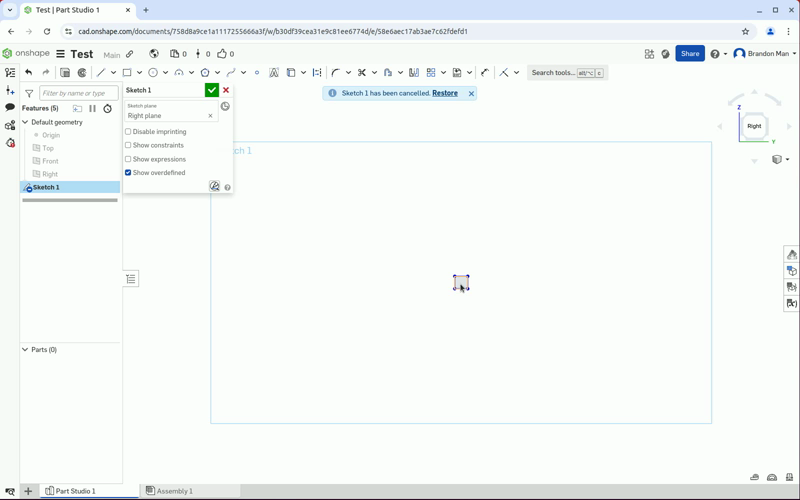
scroll(6)
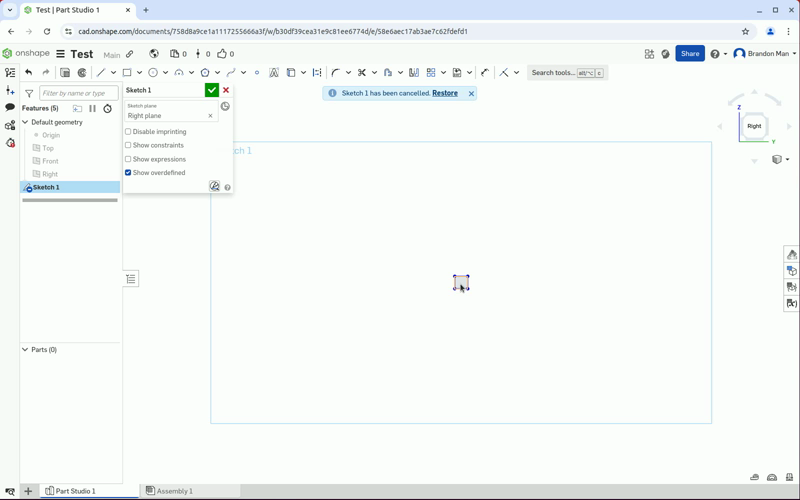
scroll(6)
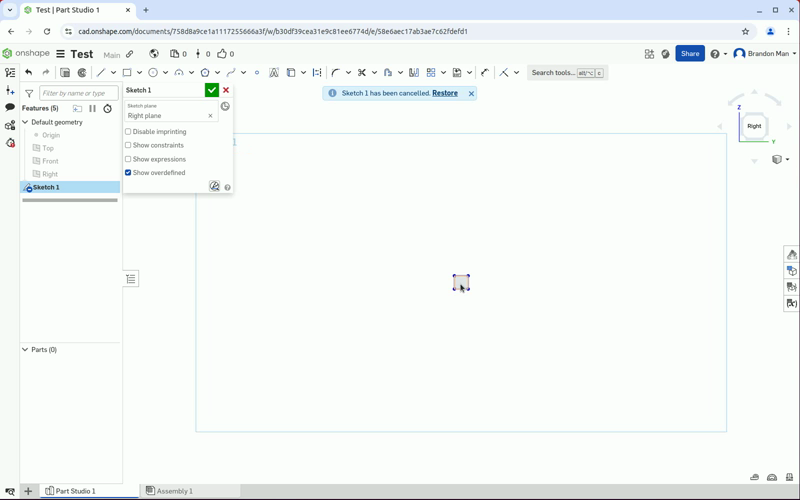
scroll(6)
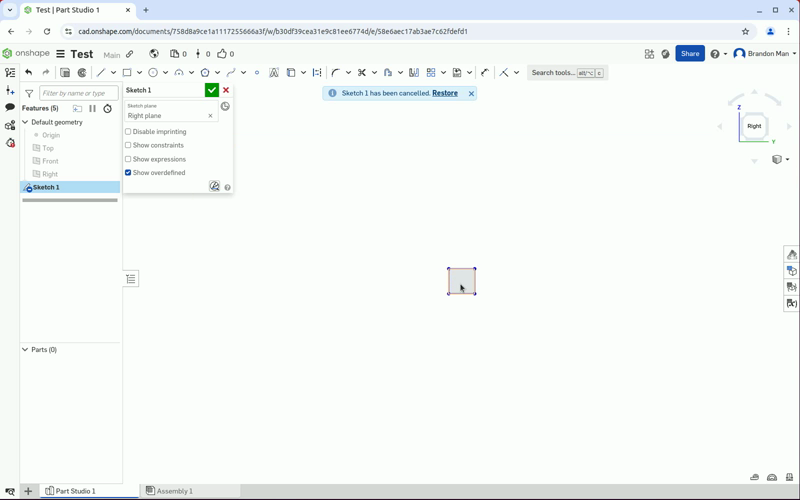
scroll(6)
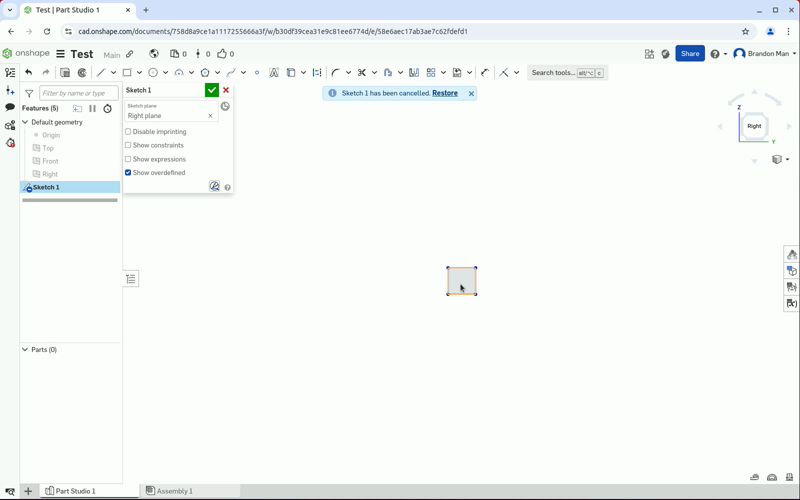
scroll(6)
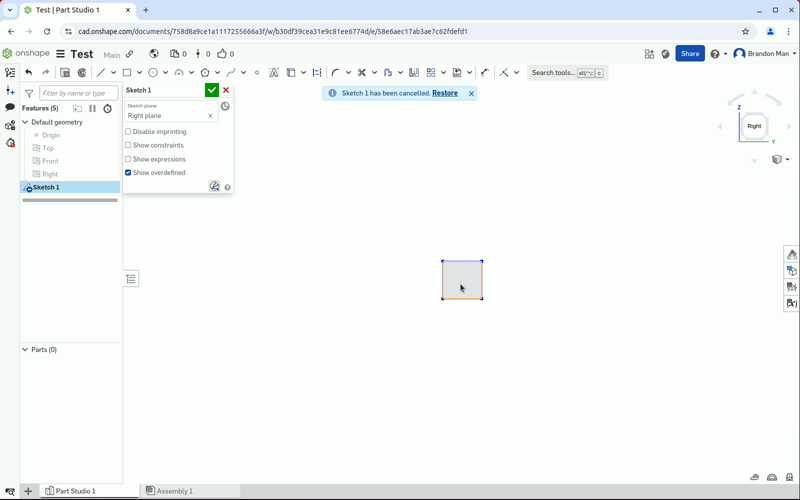
scroll(6)
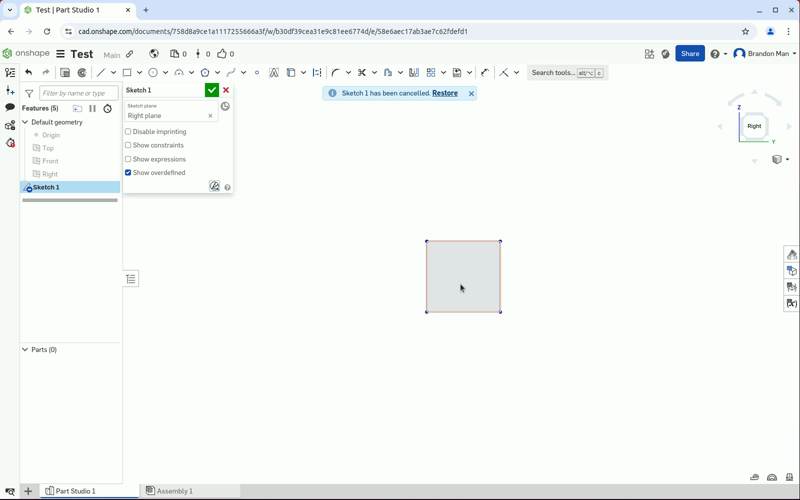
scroll(6)
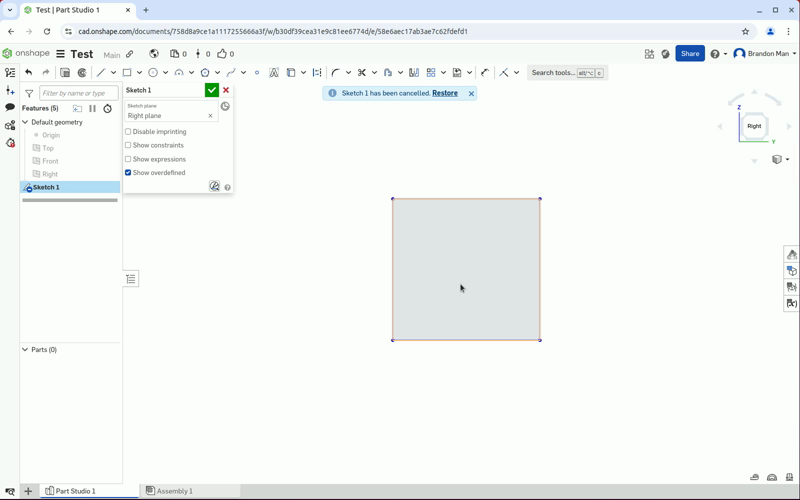
click(460, 283)
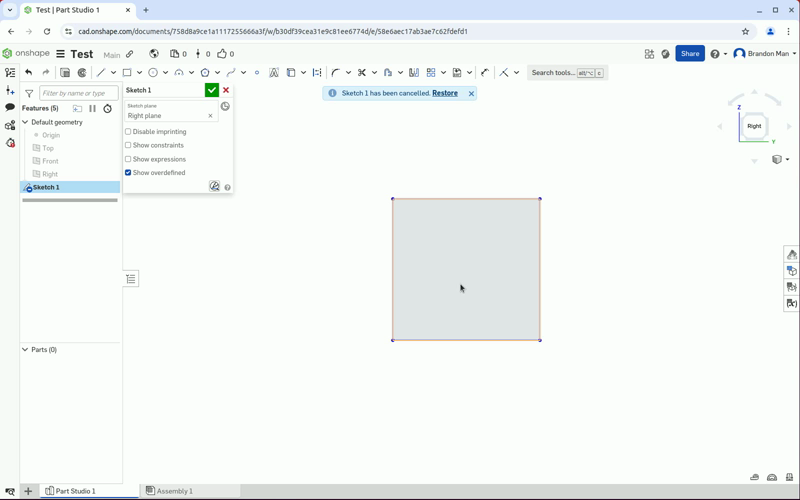
scroll(-6)
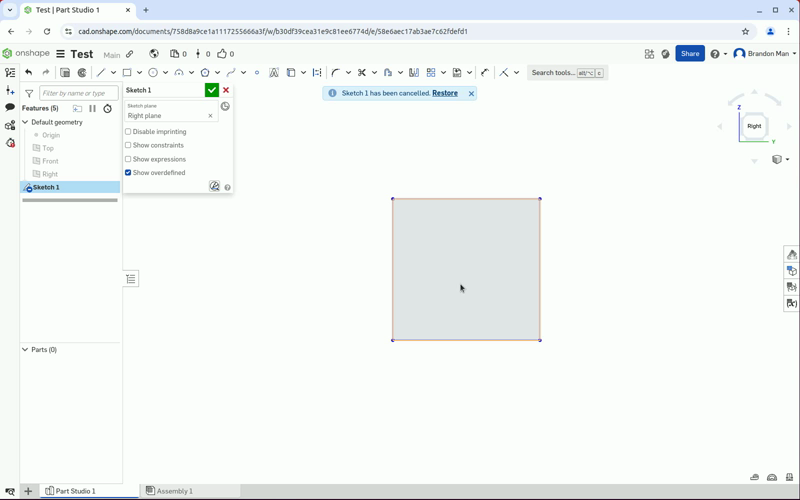
scroll(-6)
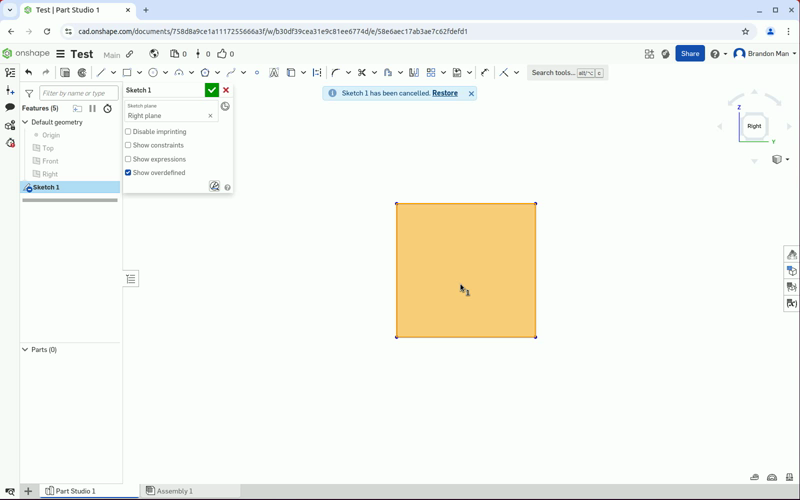
scroll(-6)
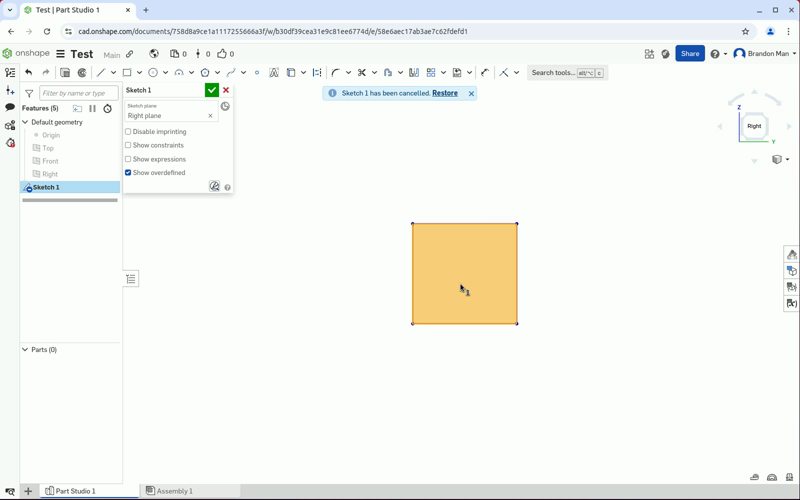
scroll(-6)
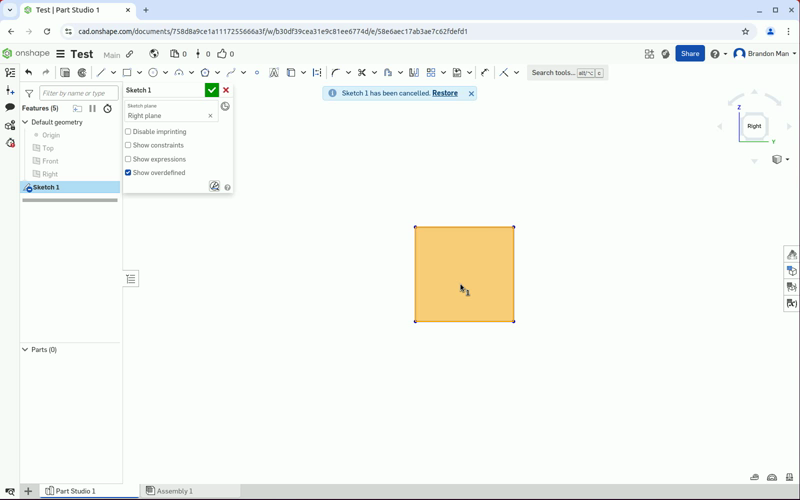
scroll(-6)
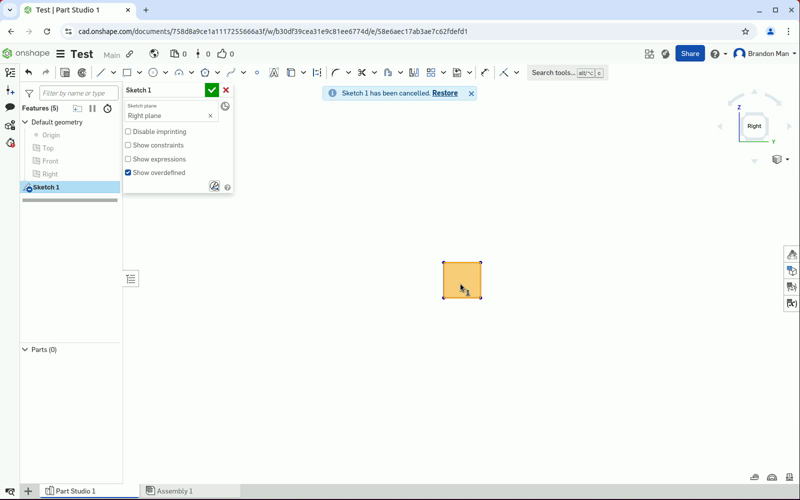
scroll(-6)
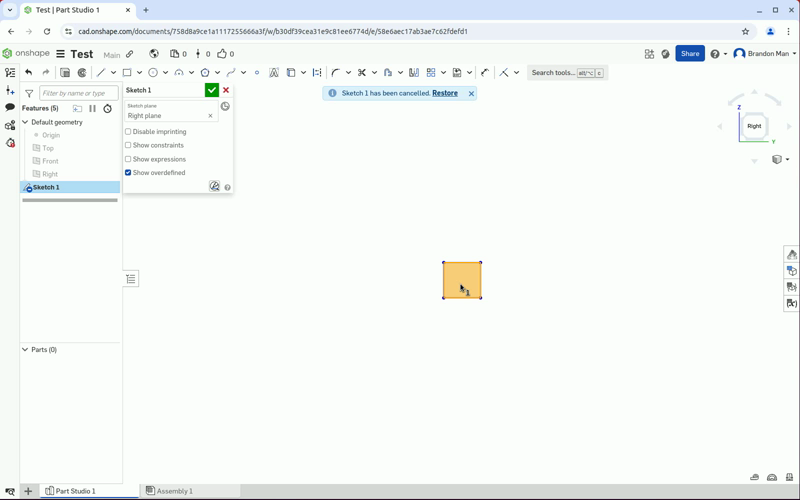
scroll(-6)
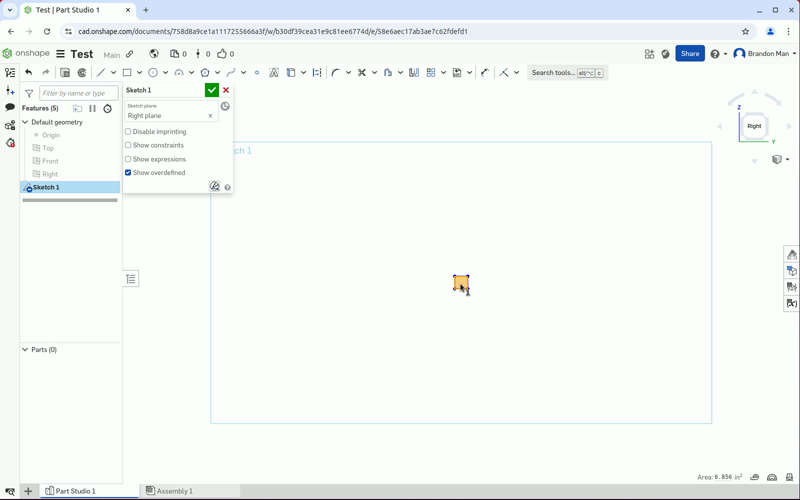
mouse_move(73, 352)
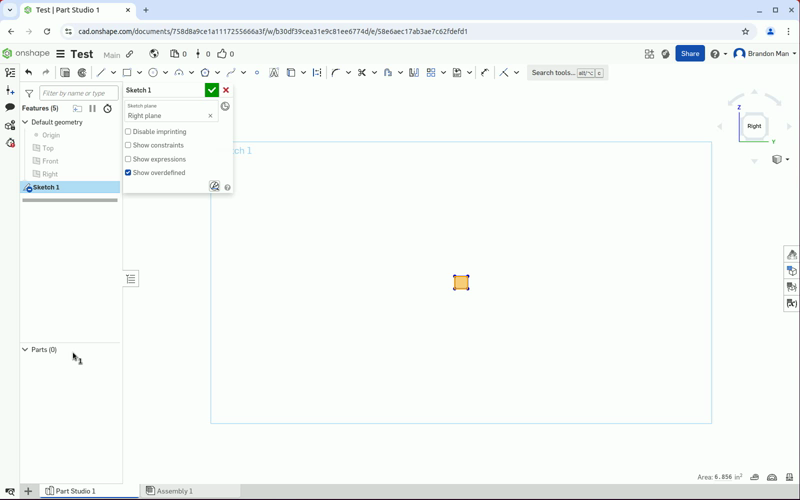
key(shift+y)
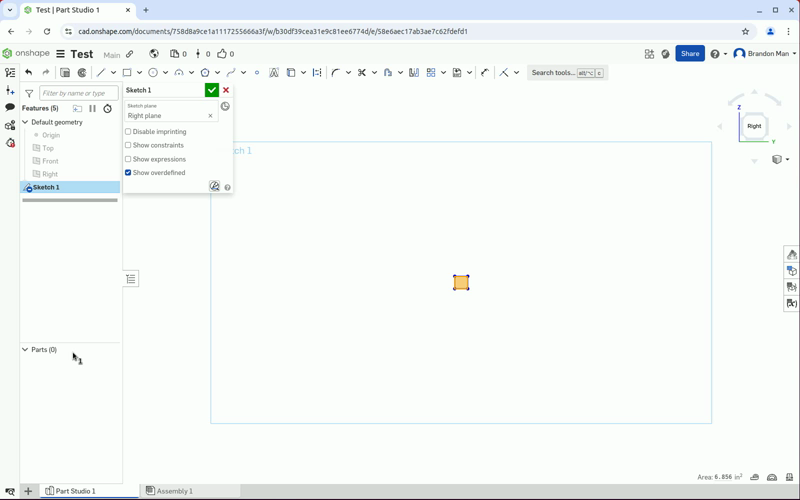
key(shift+e)
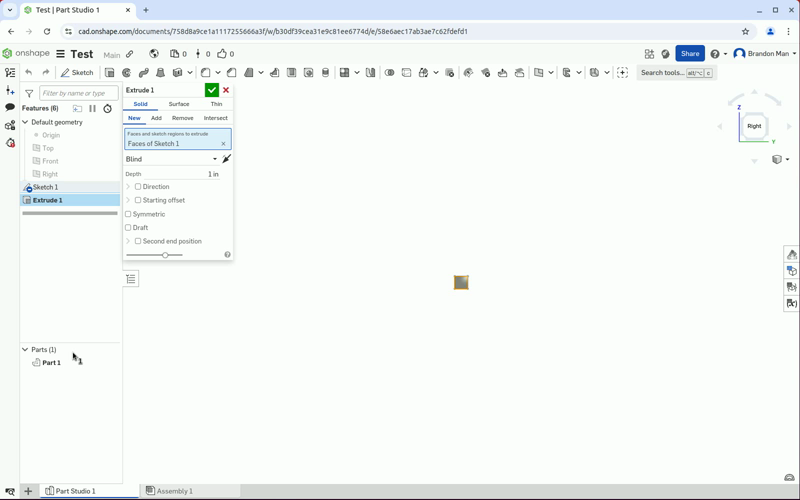
mouse_move(143, 106)
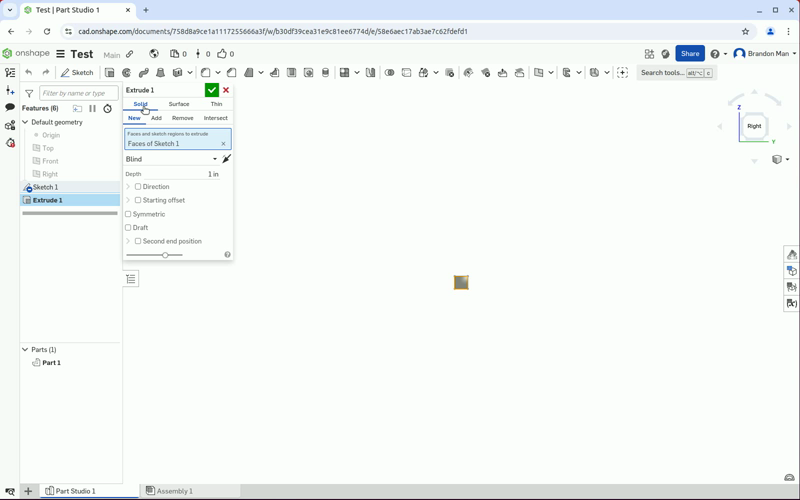
click(143, 106)
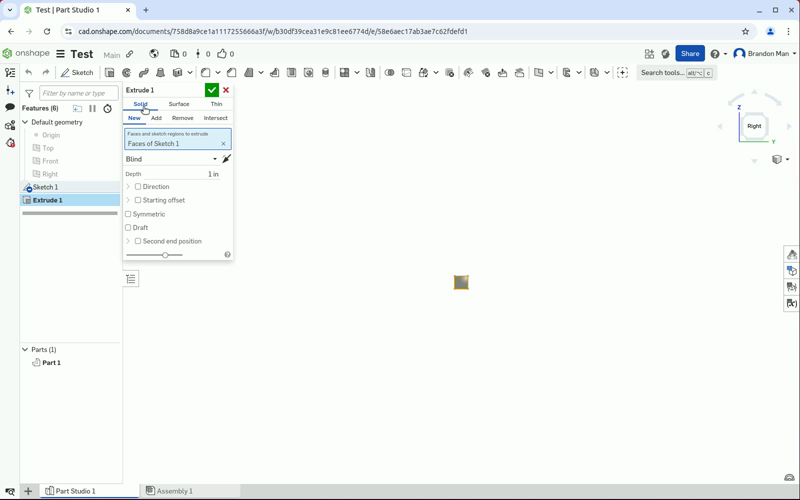
mouse_move(137, 120)
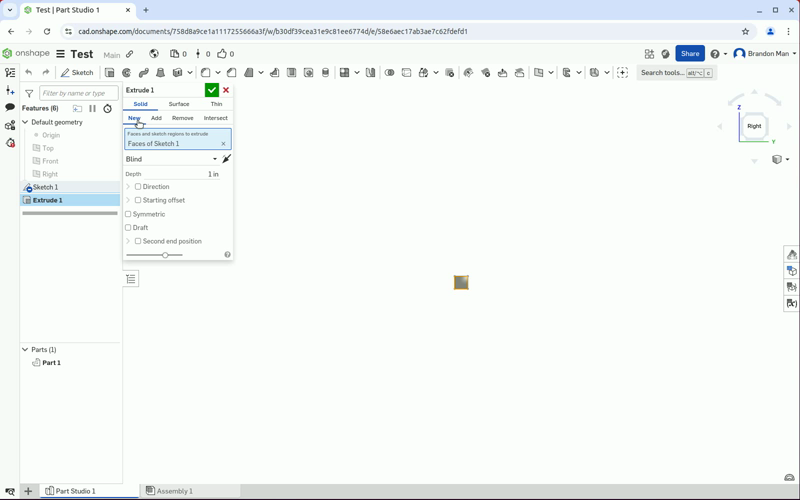
click(137, 120)
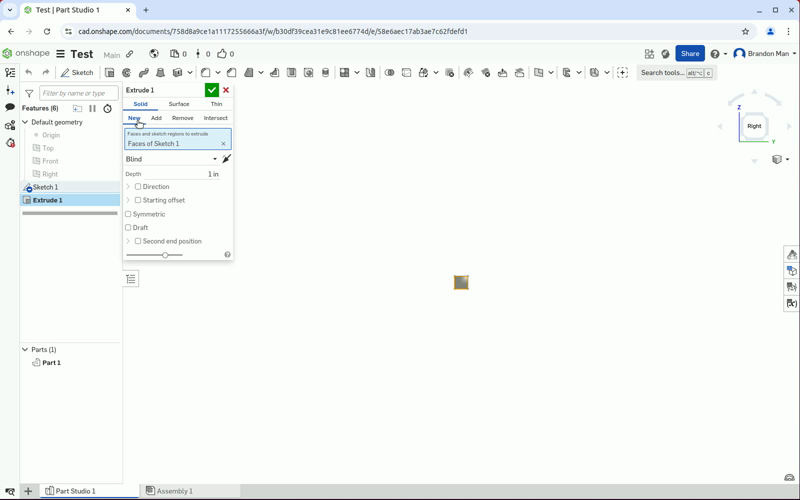
key(tab, 4)
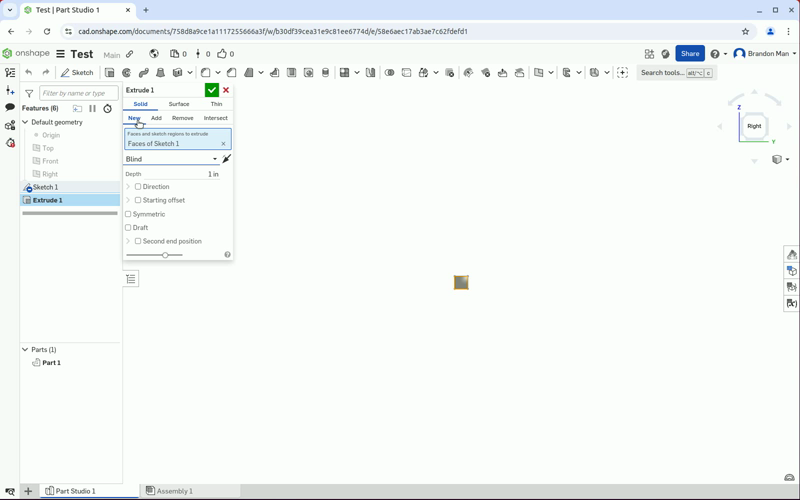
text(-11.554)
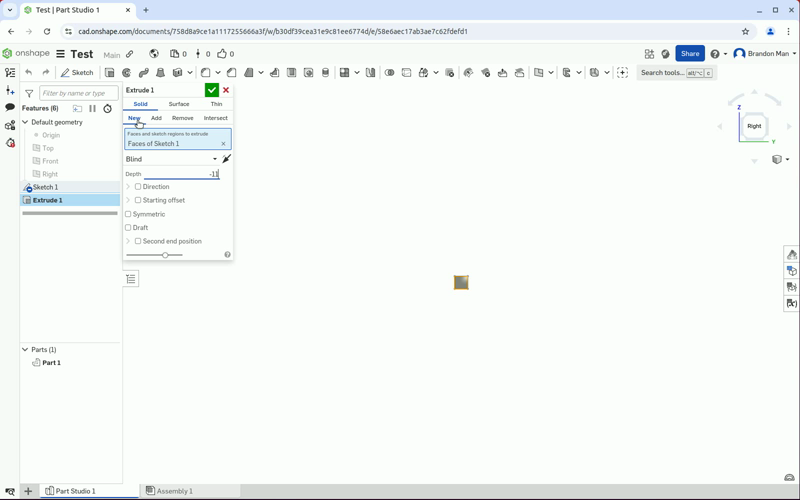
key(enter)
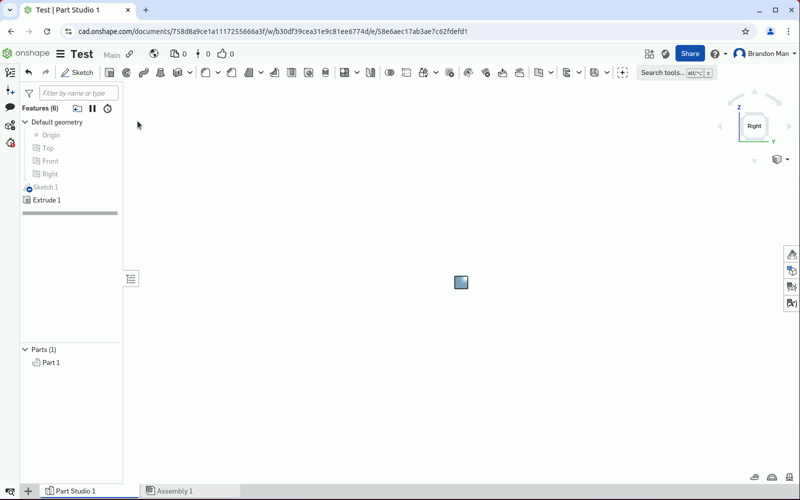
key(shift+h)
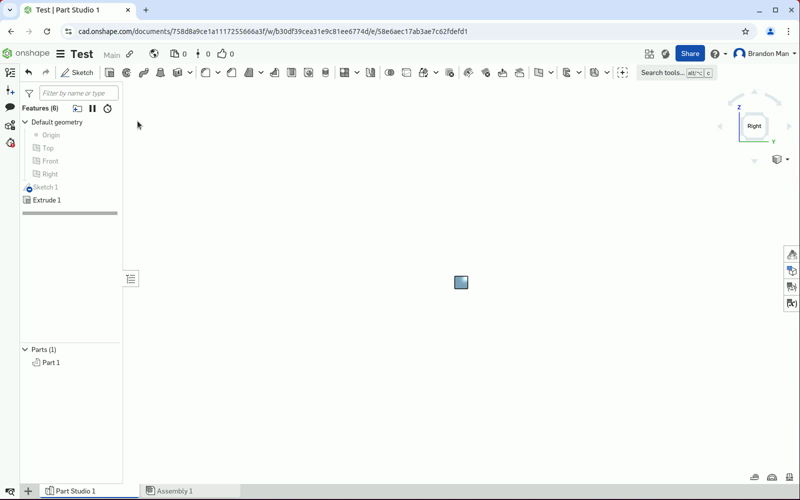
key(shift+h)
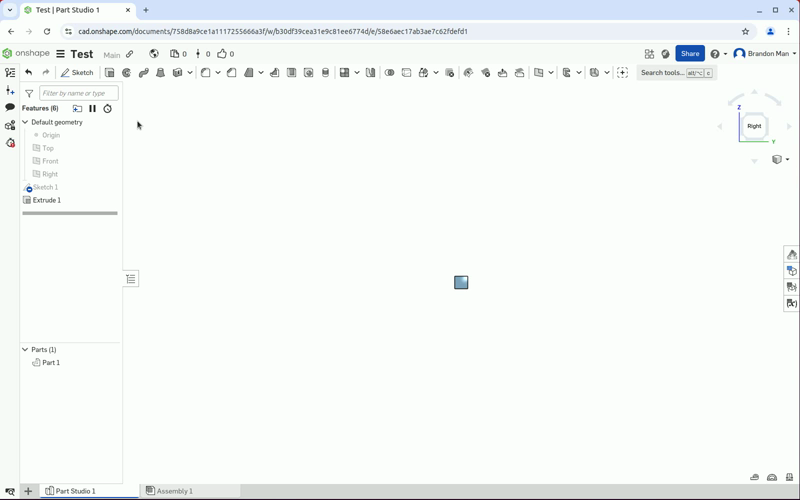
mouse_move(73, 189)
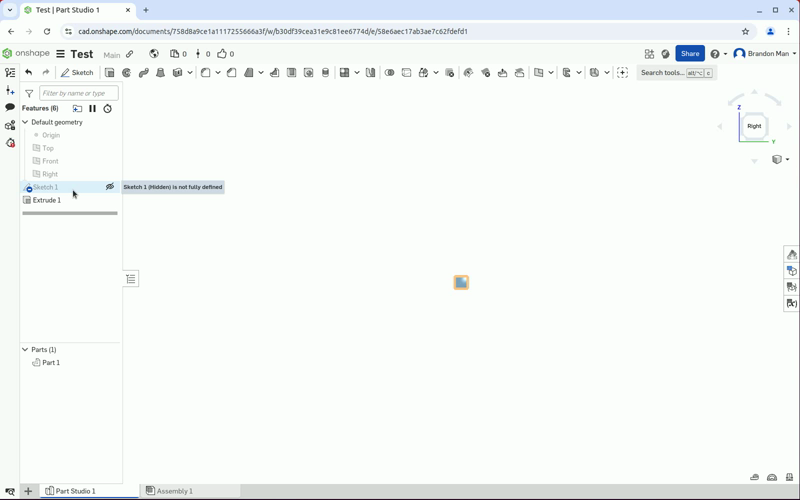
click(73, 189)
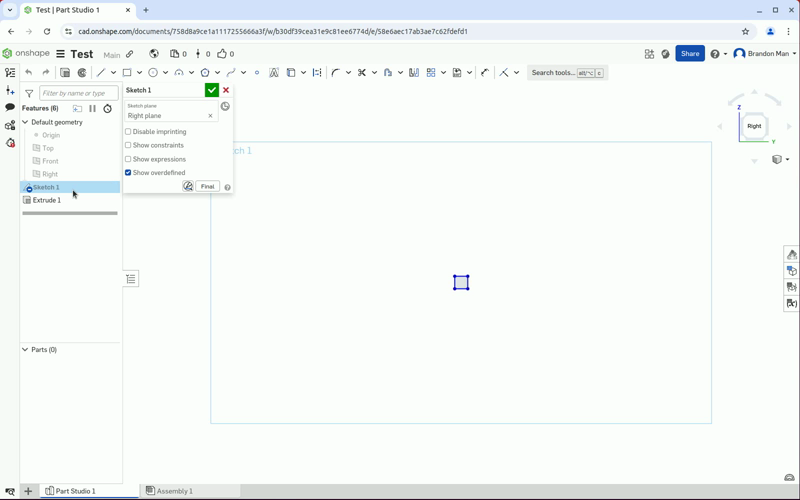
mouse_move(229, 92)
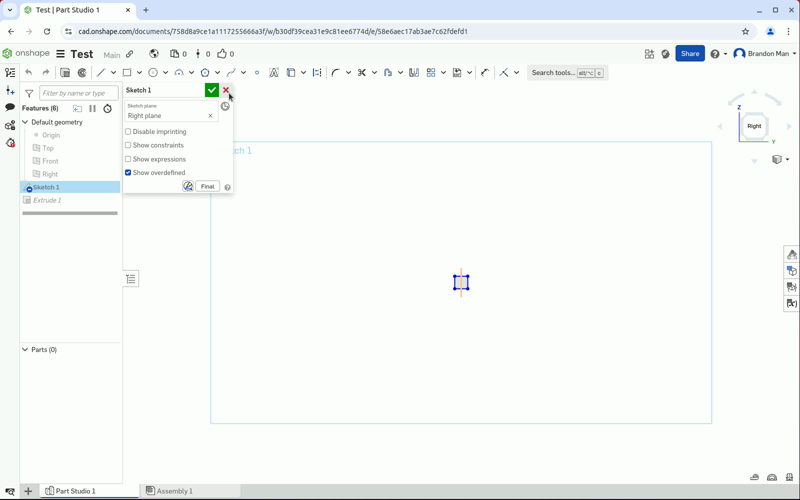
click(229, 92)
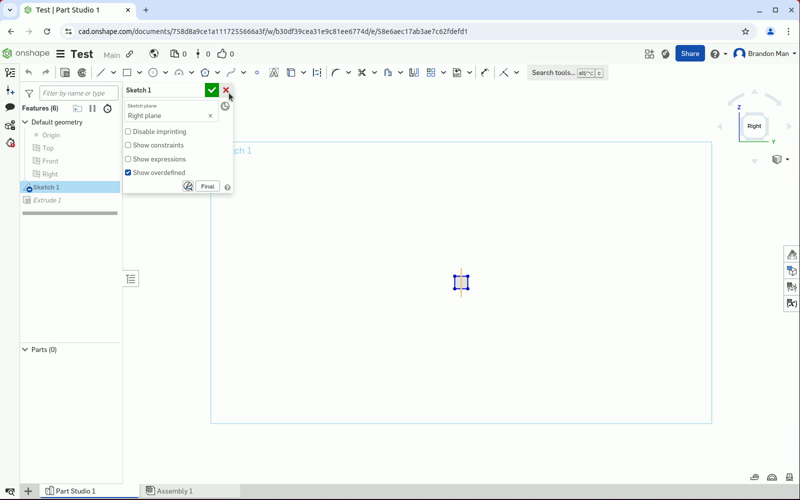
key(shift+s)
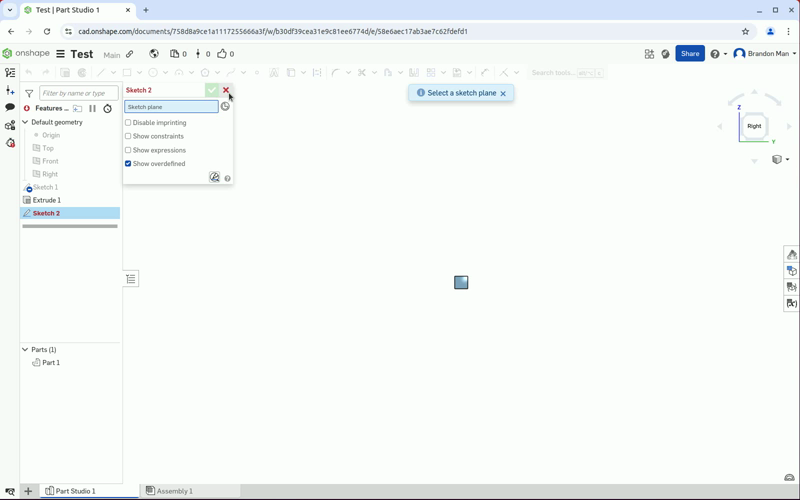
mouse_move(73, 176)
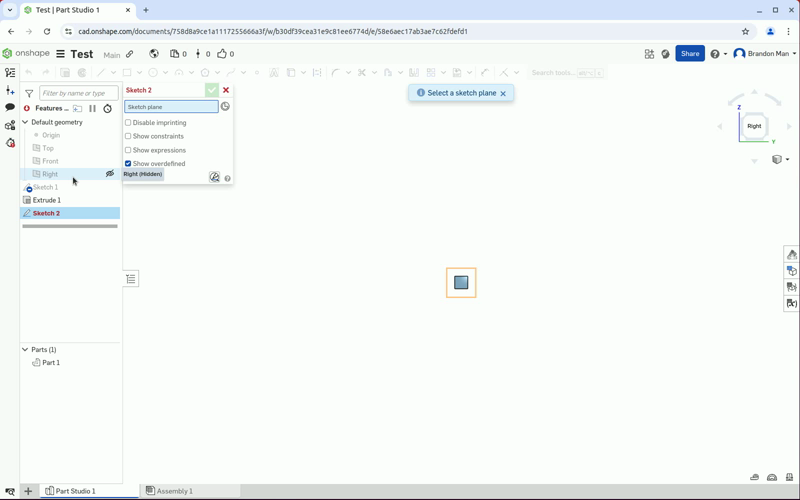
click(73, 176)
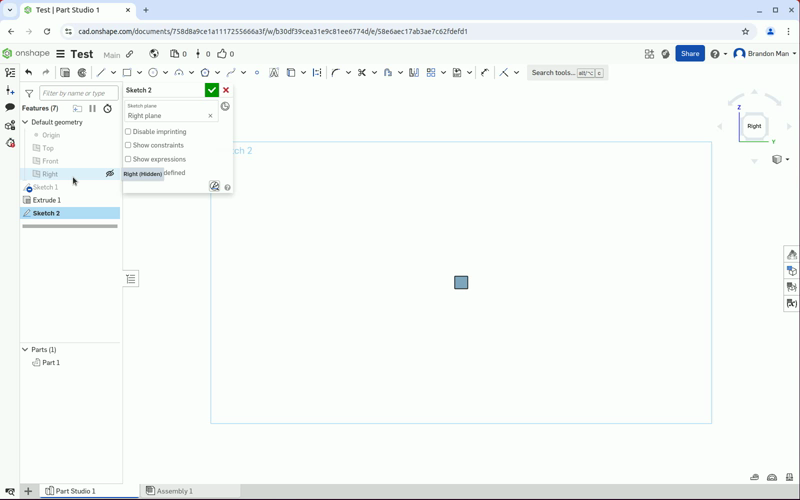
mouse_move(73, 352)
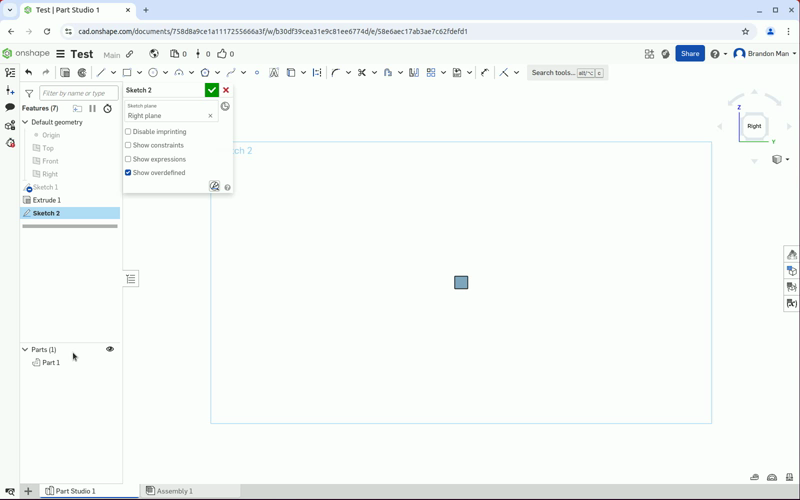
key(y)
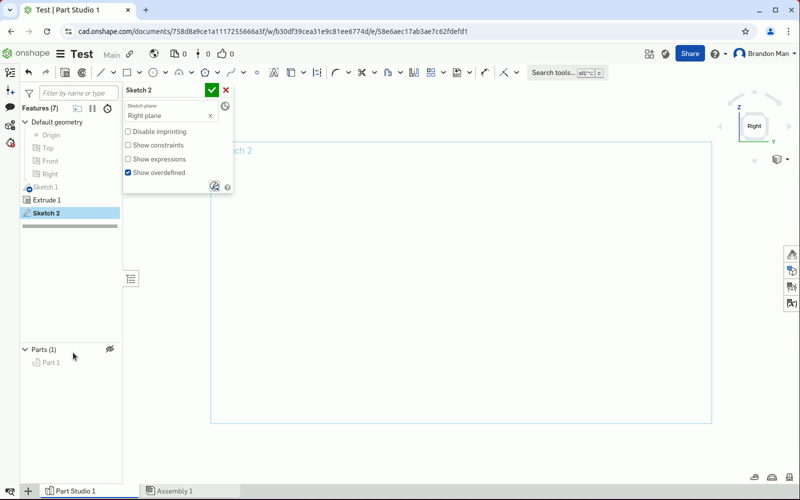
key(c)
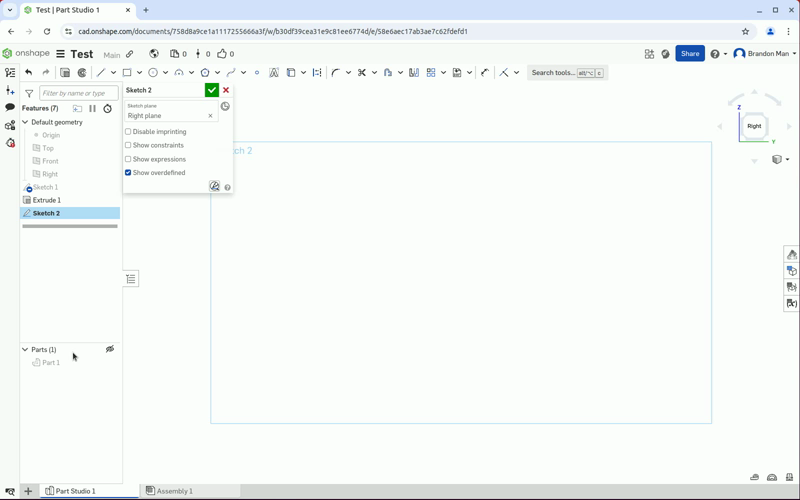
key_down(shift)
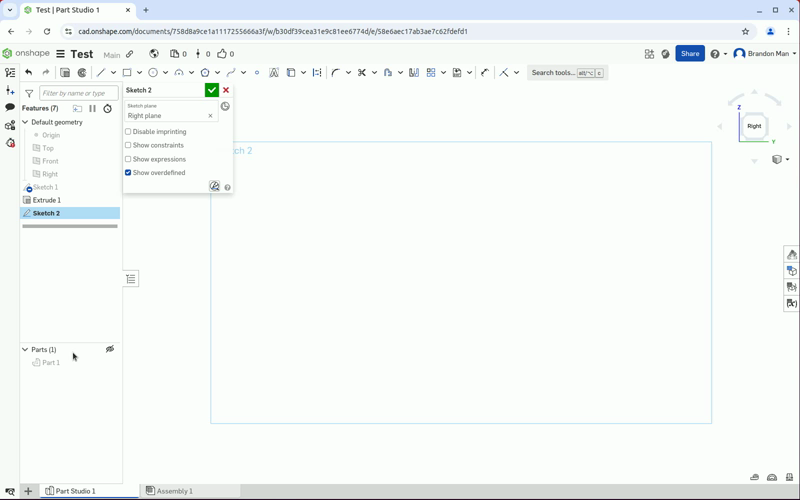
mouse_move(461, 282)
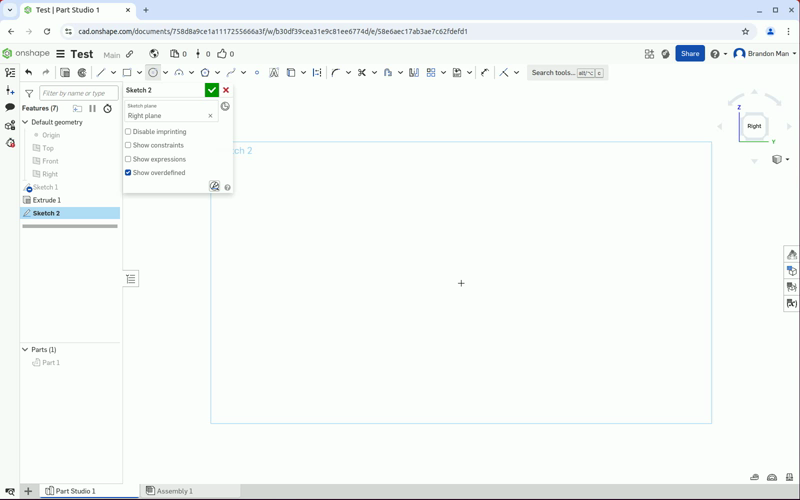
click(461, 282)
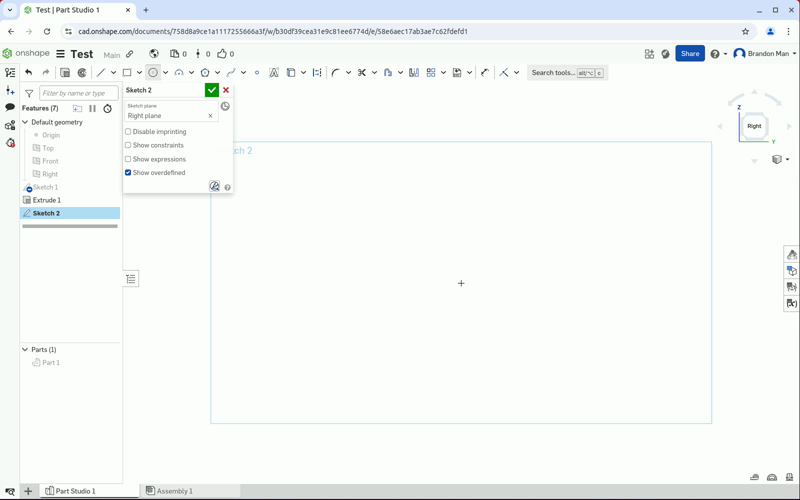
key_up(shift)
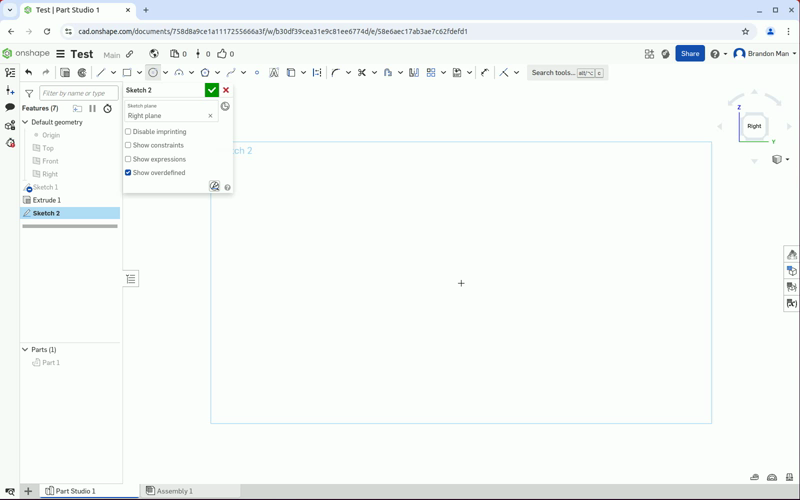
mouse_move(467, 282)
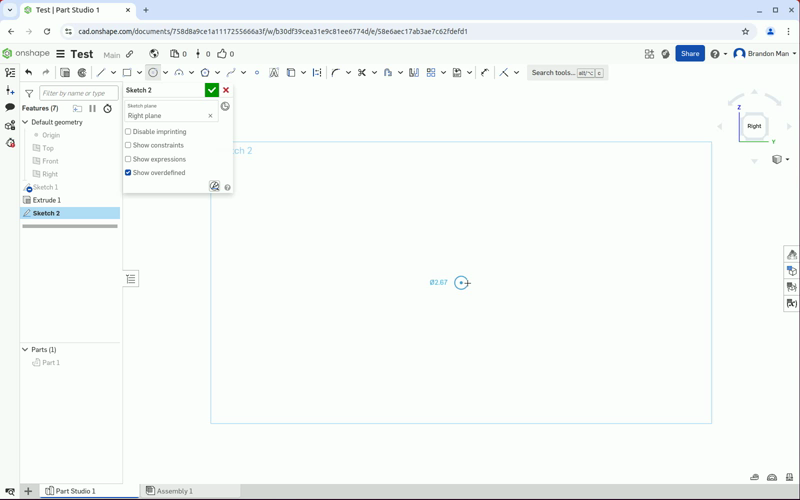
click(467, 282)
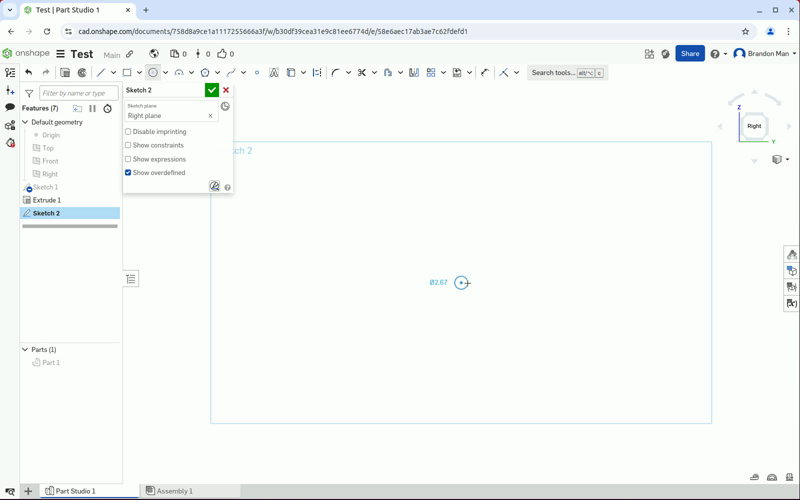
key(esc)
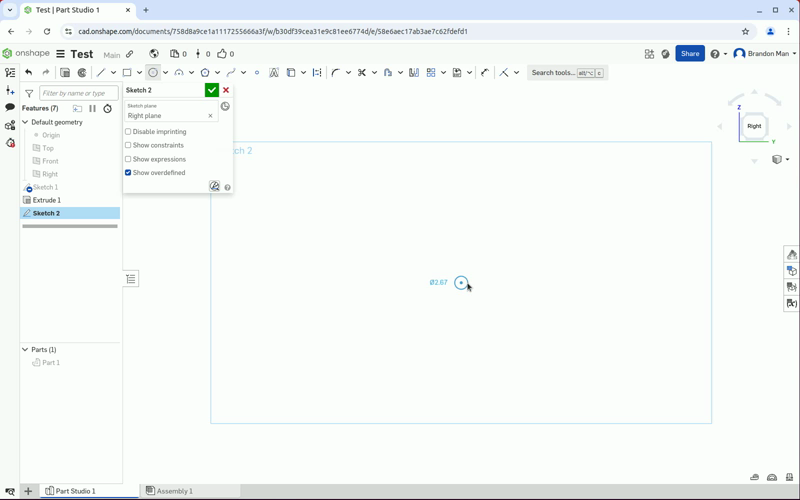
mouse_move(460, 285)
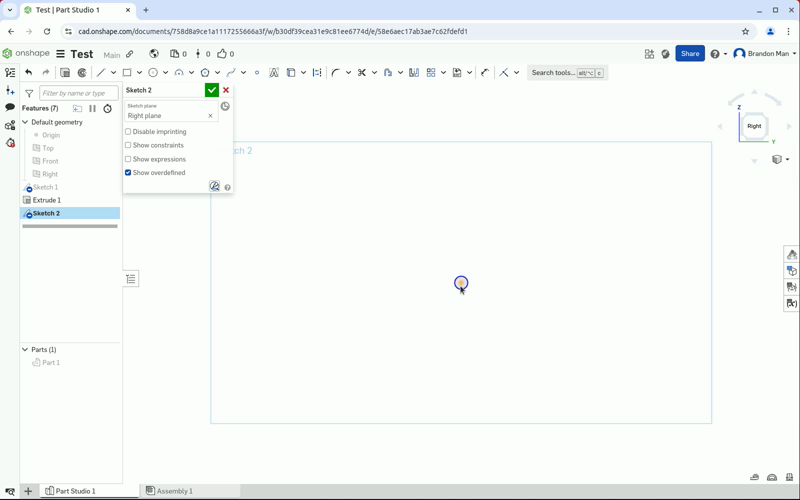
scroll(6)
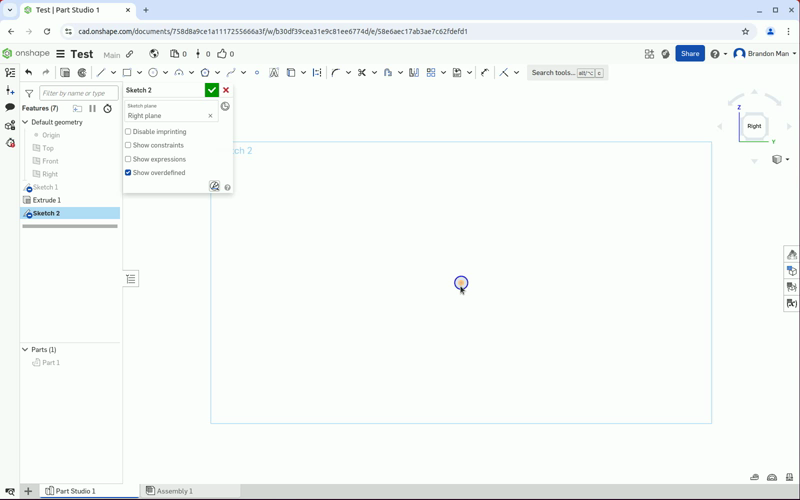
scroll(6)
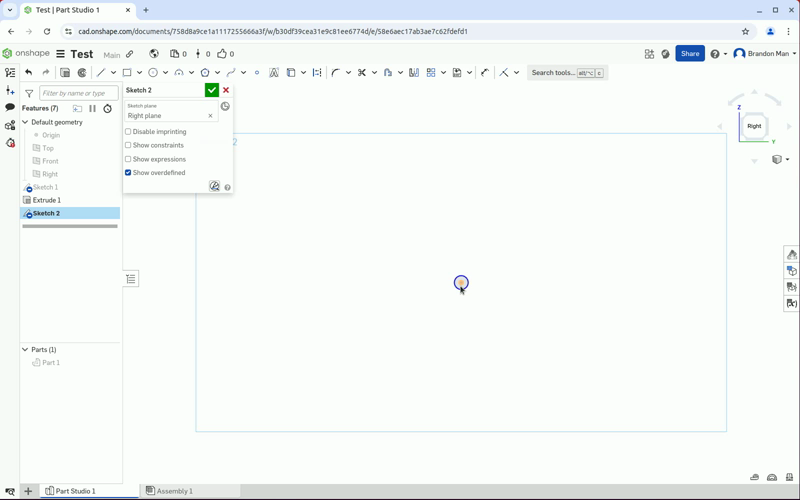
scroll(6)
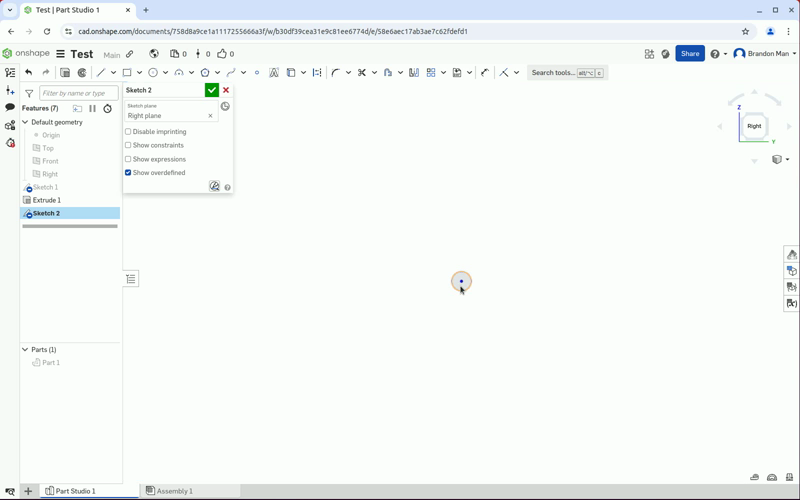
scroll(6)
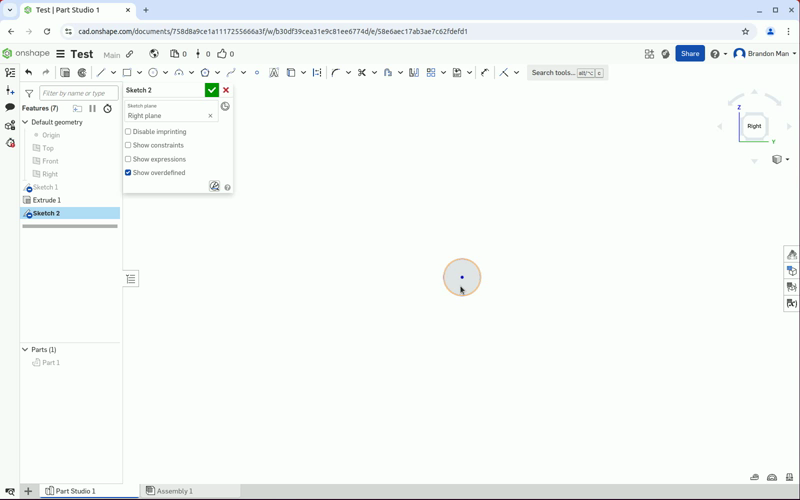
scroll(6)
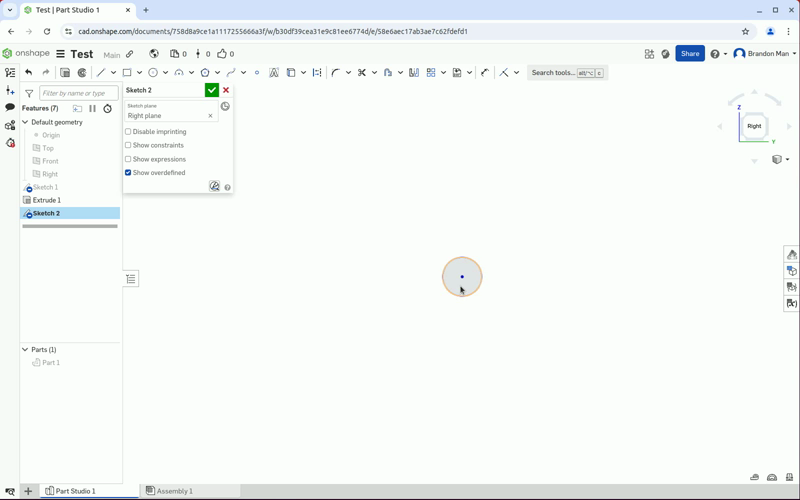
scroll(6)
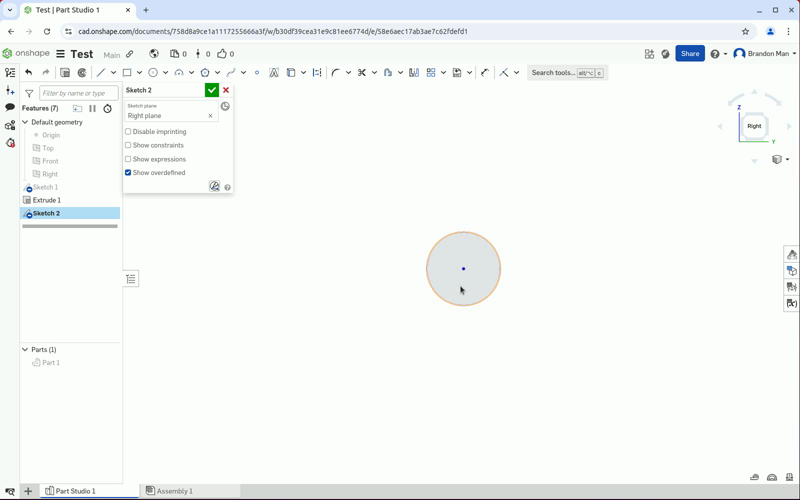
scroll(6)
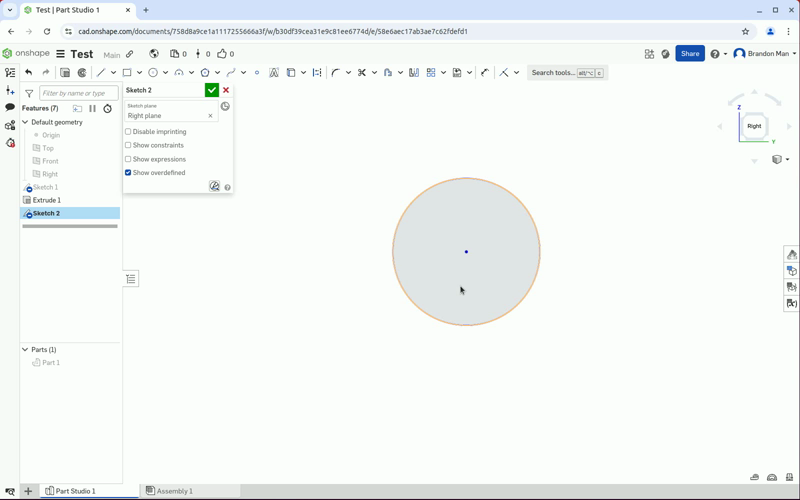
click(460, 285)
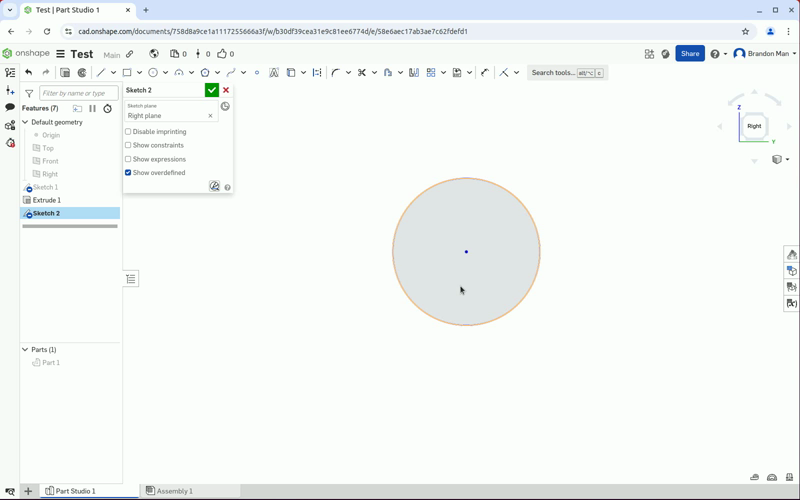
scroll(-6)
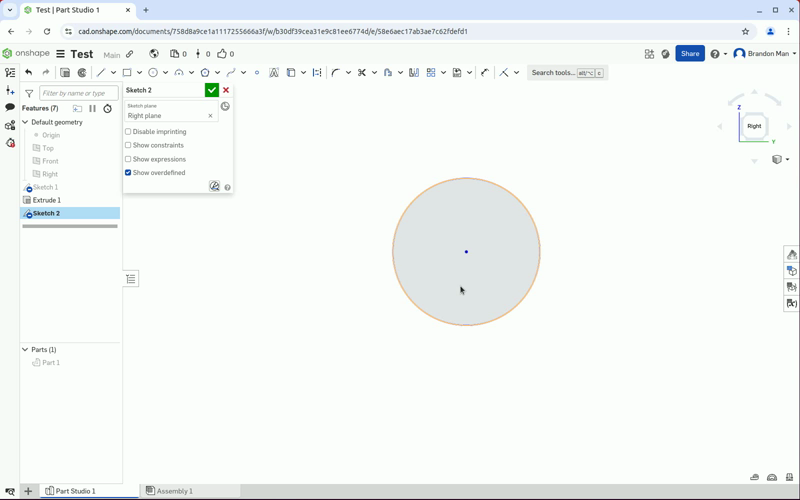
scroll(-6)
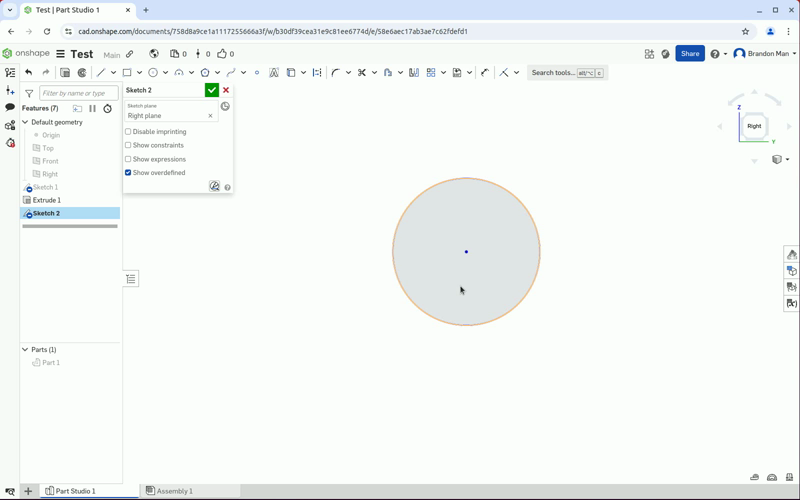
scroll(-6)
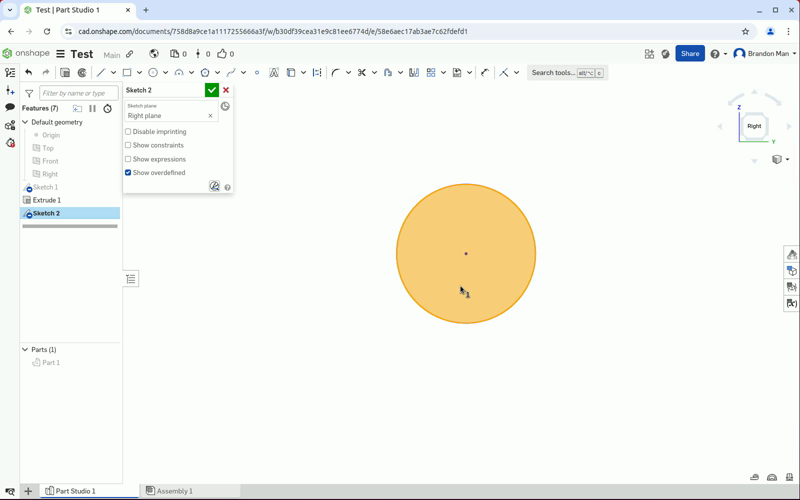
scroll(-6)
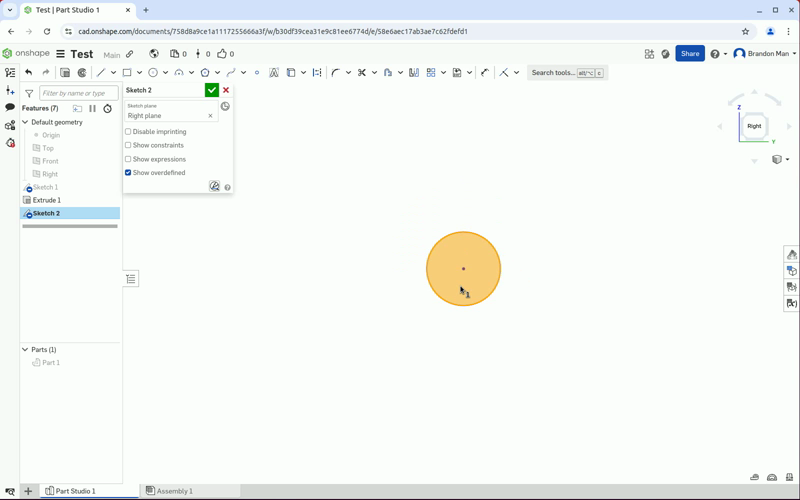
scroll(-6)
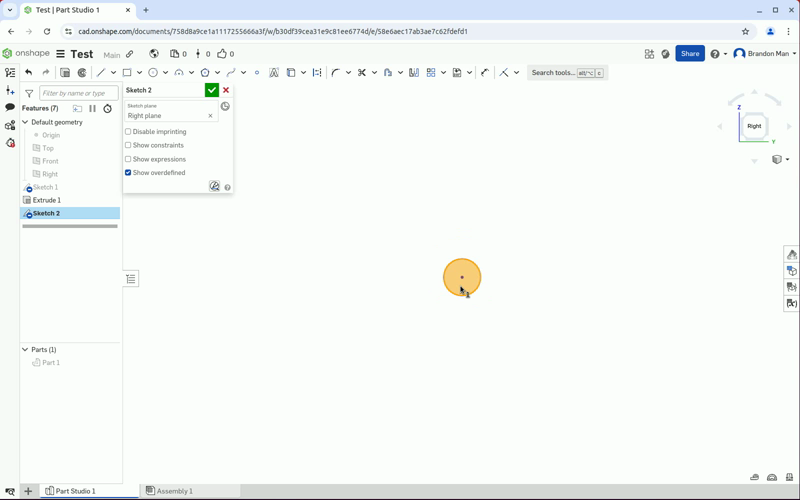
scroll(-6)
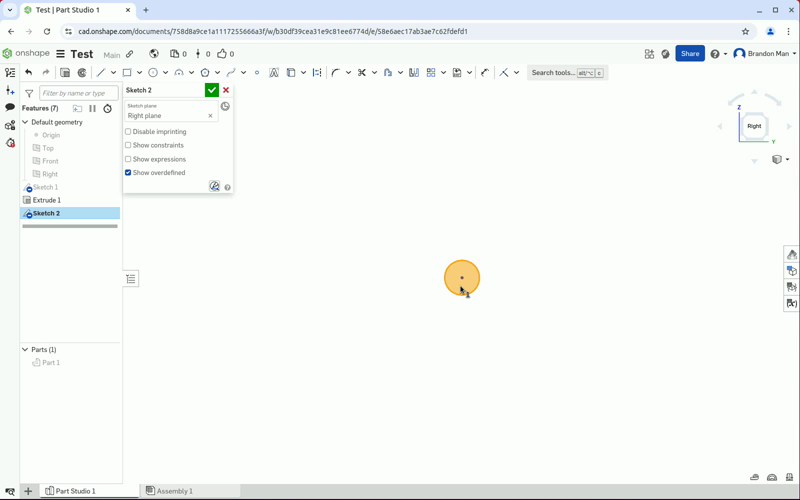
scroll(-6)
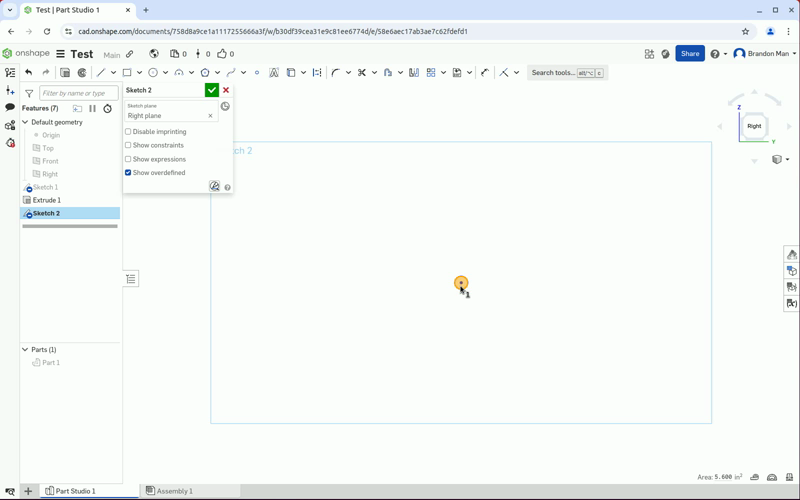
mouse_move(73, 352)
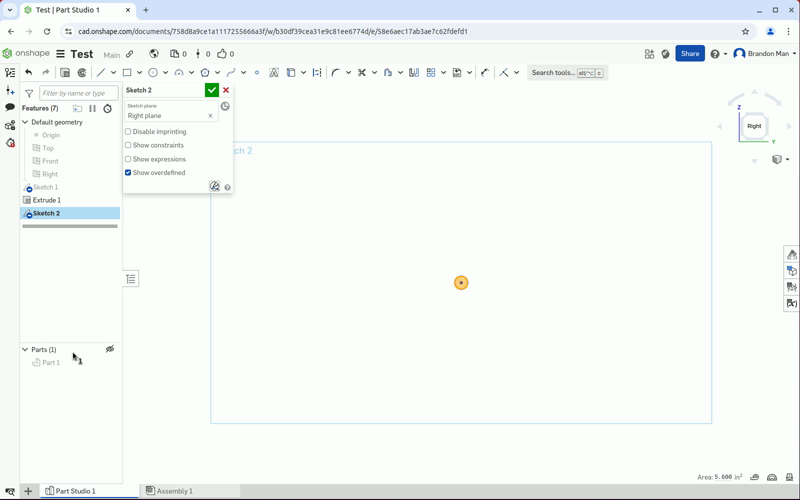
key(shift+y)
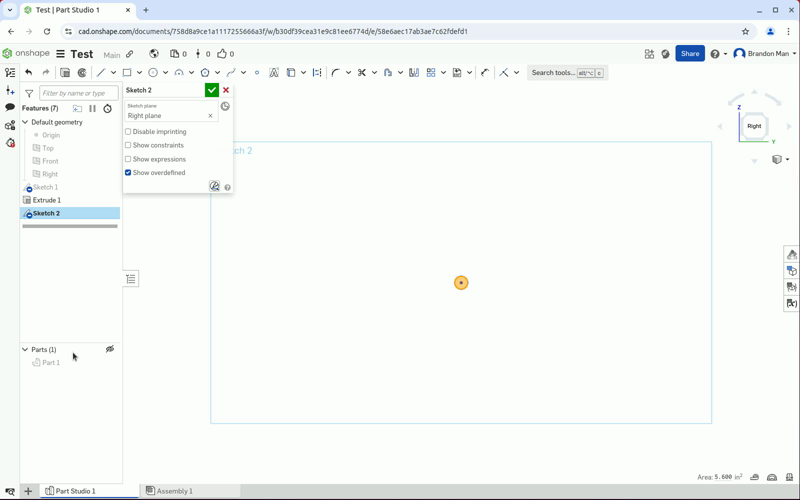
key(shift+e)
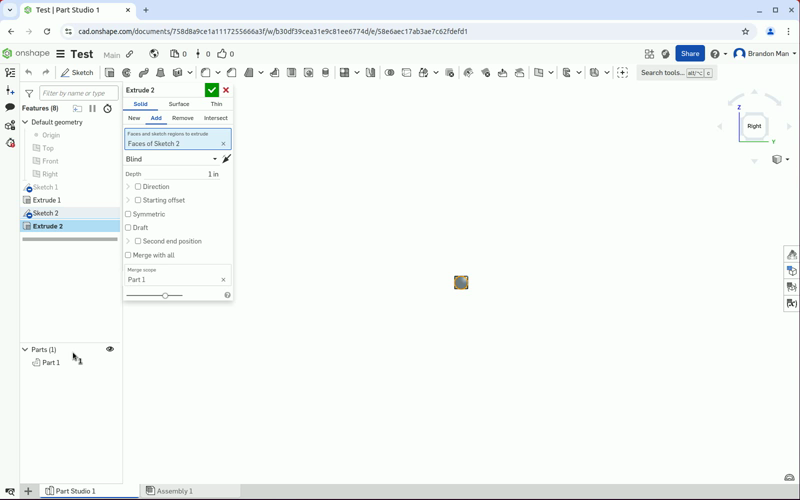
mouse_move(143, 106)
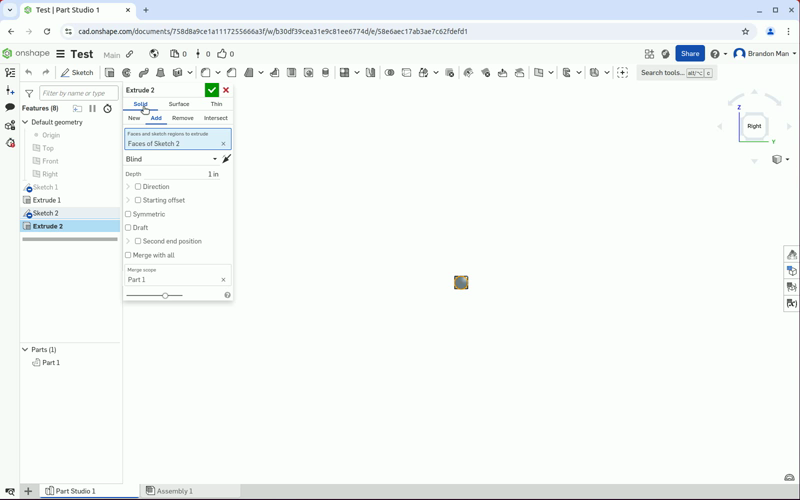
click(143, 106)
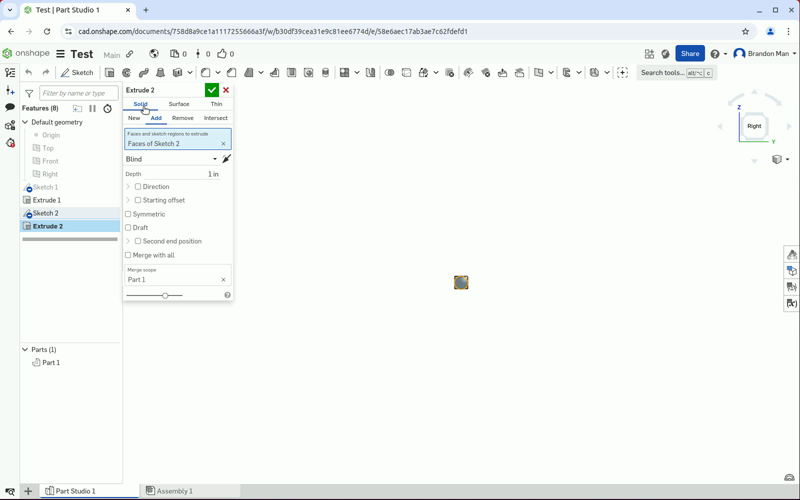
mouse_move(137, 120)
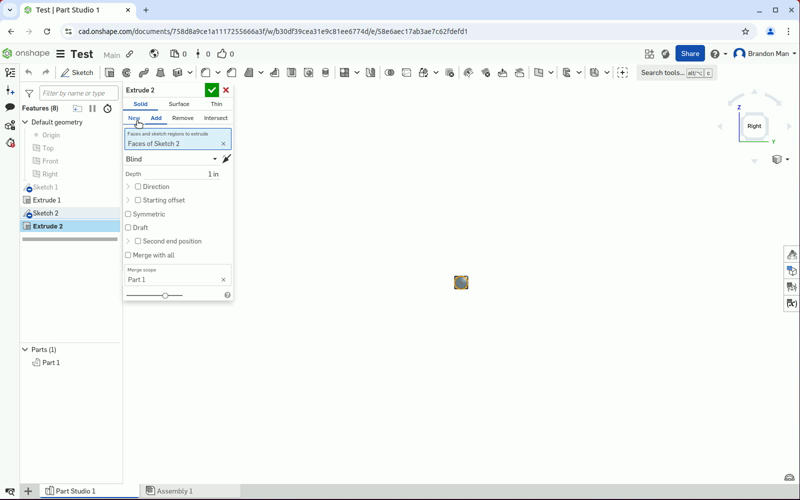
click(137, 120)
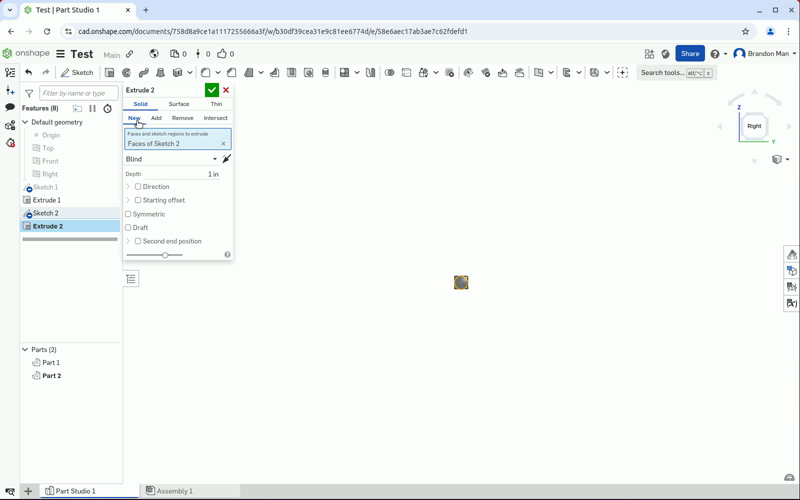
key(tab, 4)
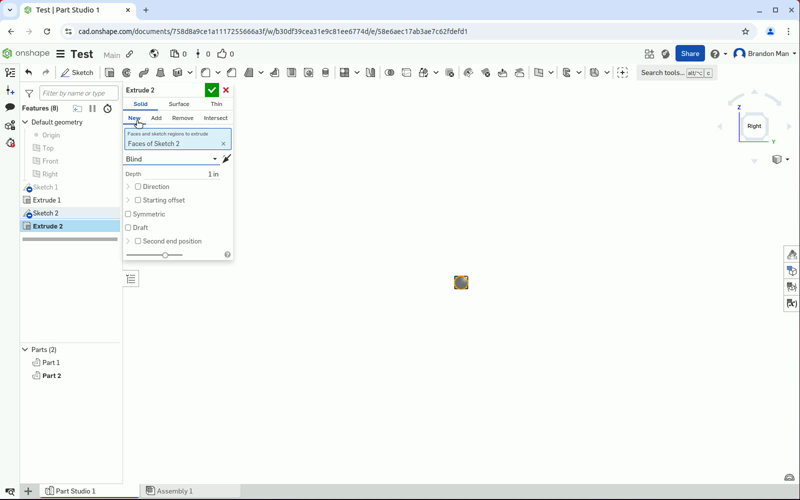
text(23.108)
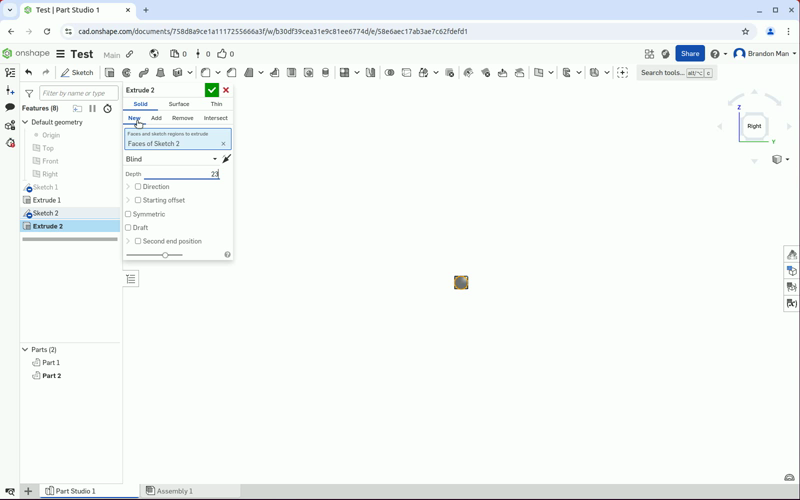
key(enter)
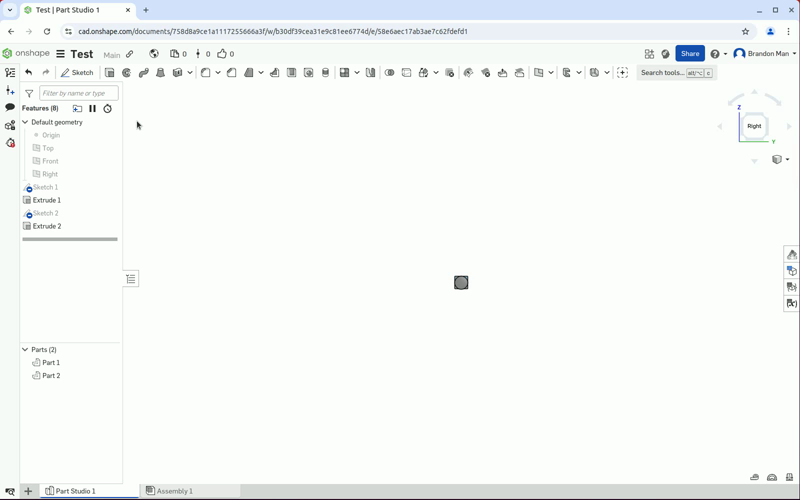
key(shift+h)
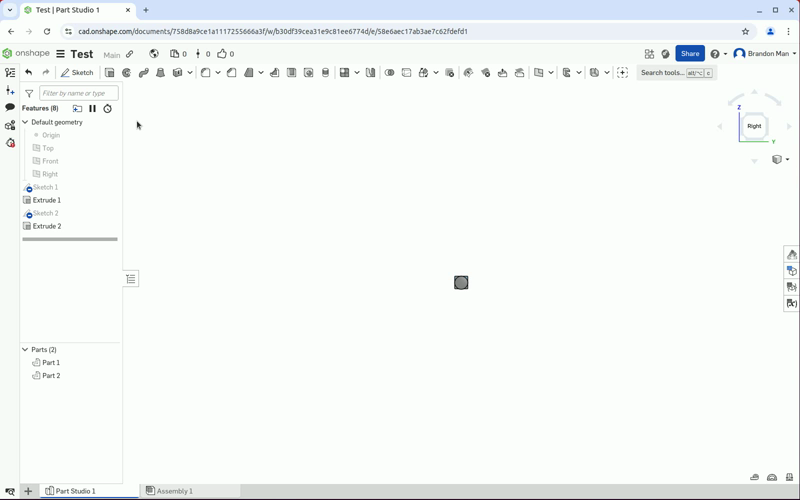
key(shift+h)
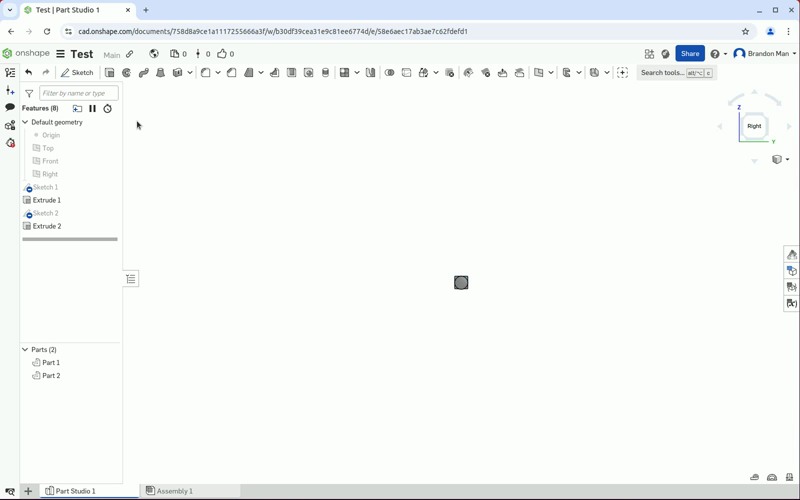
key(shift+7)
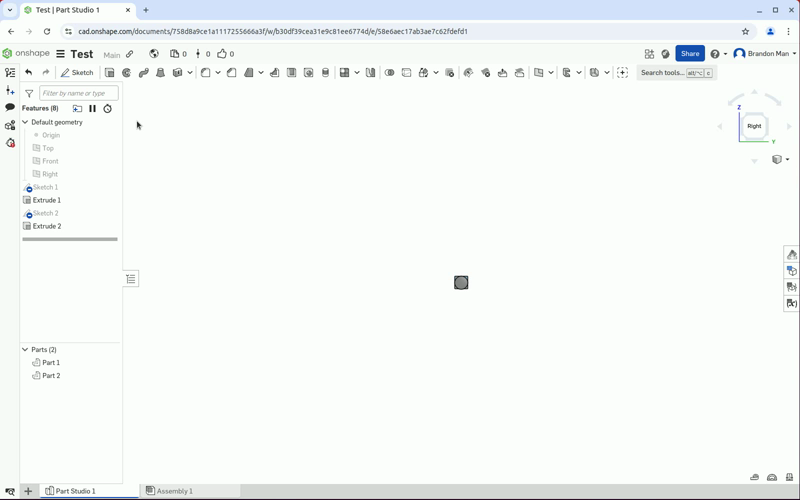
key(right, 2)
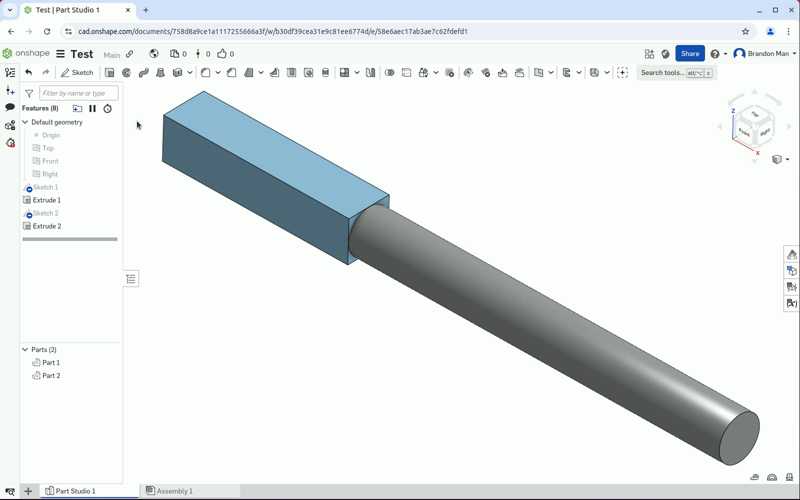
key(down, 2)
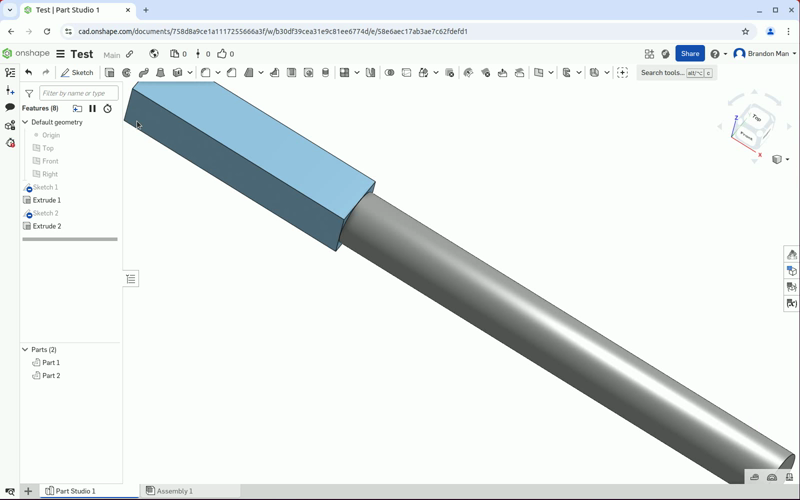
key(up, 2)
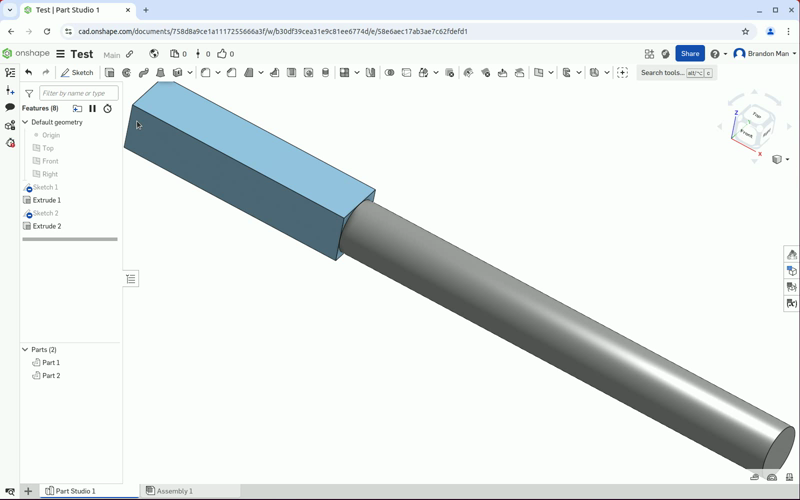
key(left, 2)
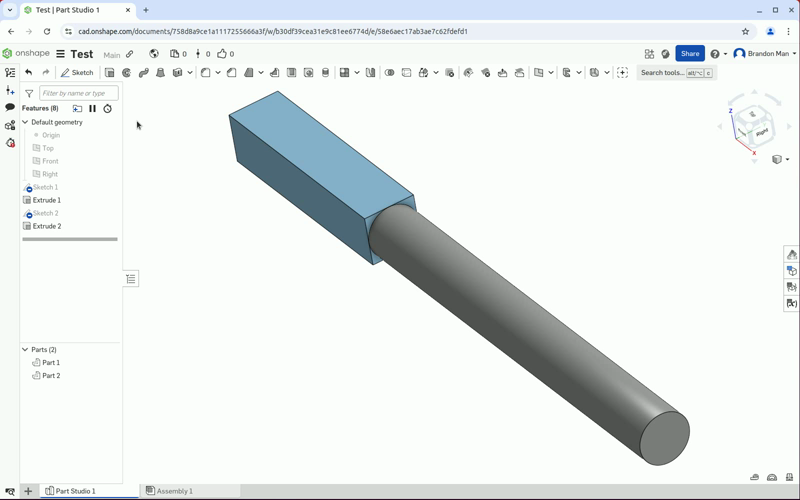
mouse_move(73, 189)
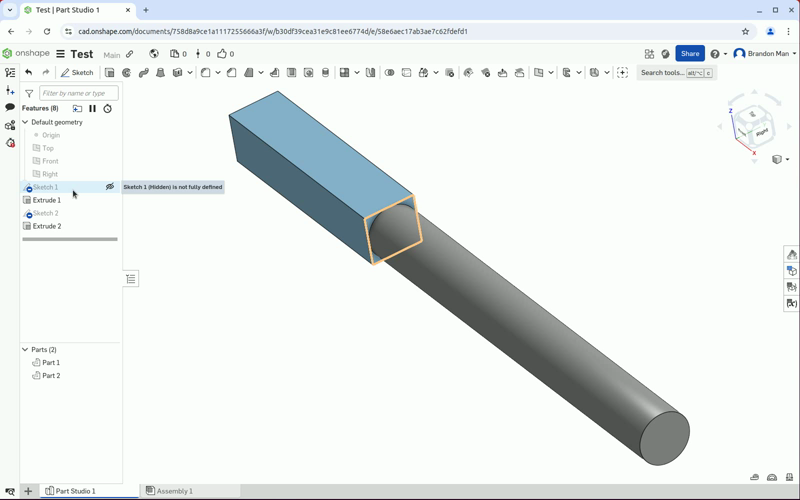
click(73, 189)